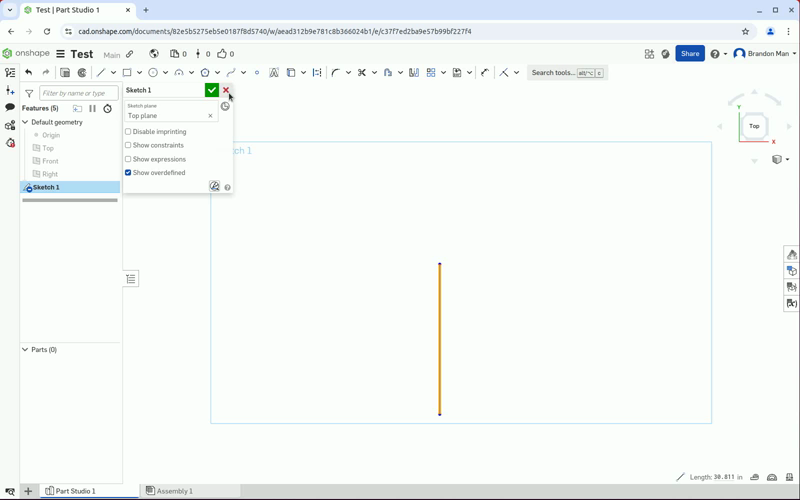
key(shift+h)
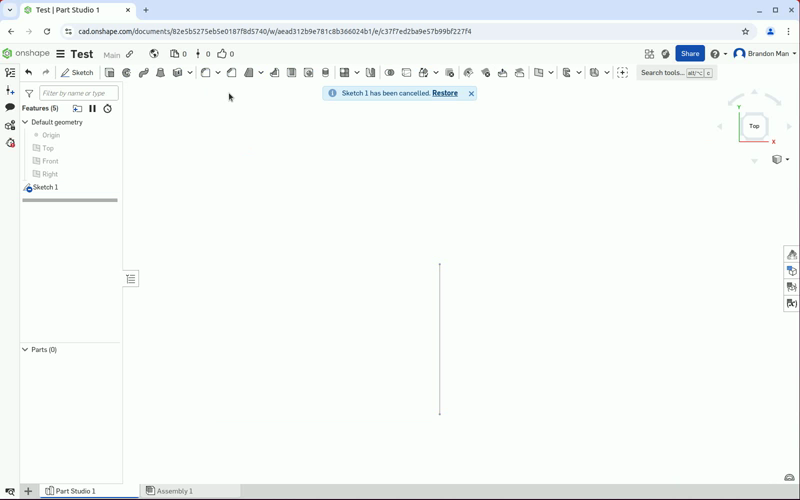
key(shift+s)
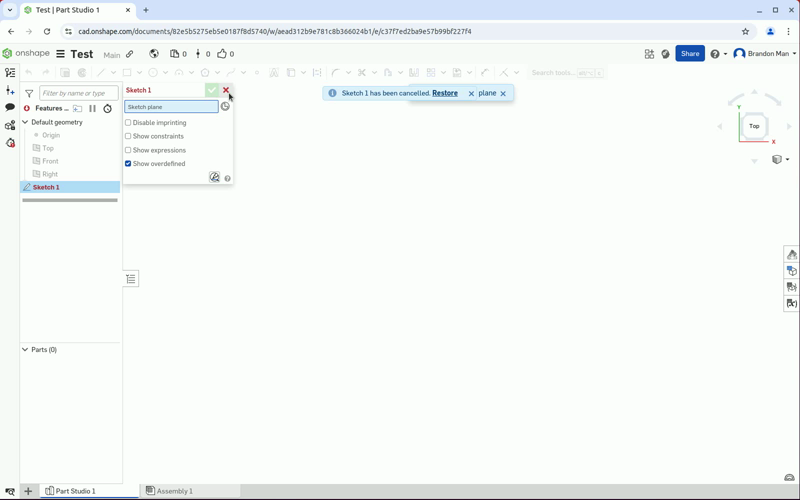
mouse_move(73, 150)
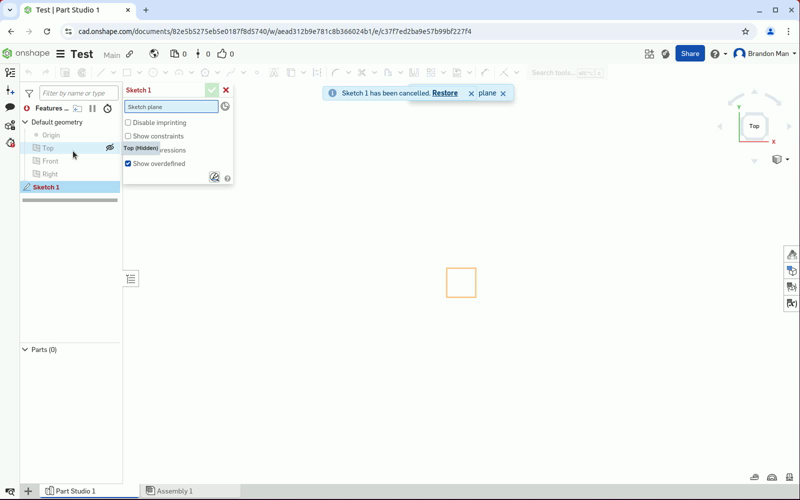
click(73, 150)
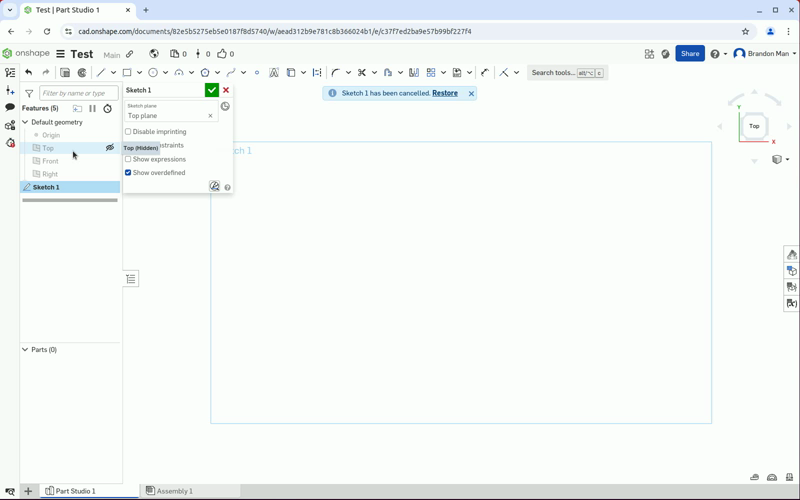
mouse_move(73, 352)
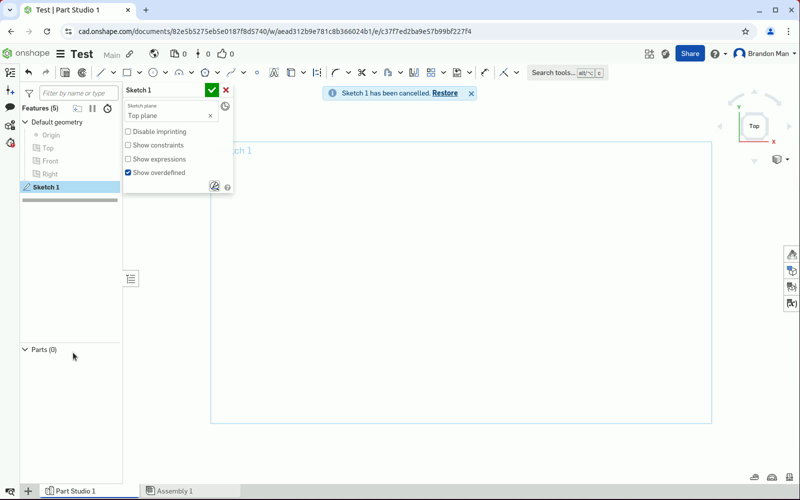
key(y)
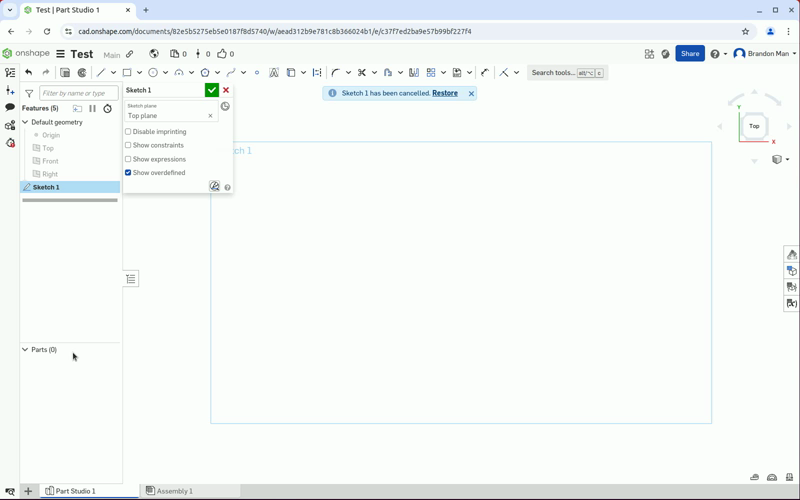
key(c)
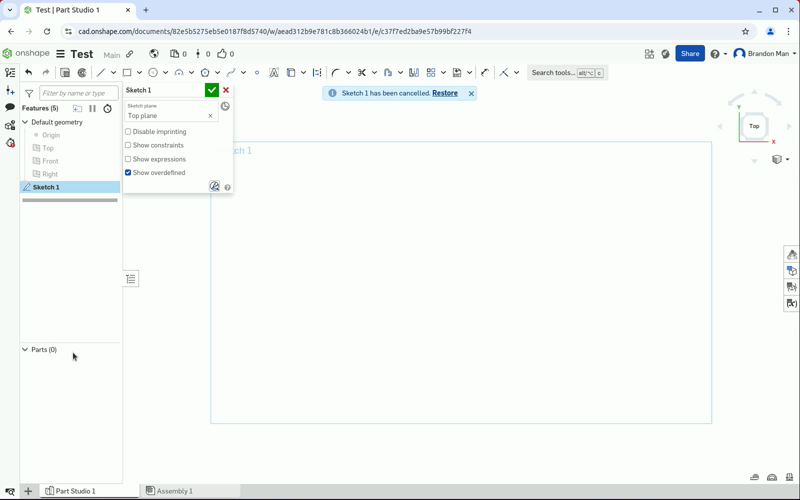
key_down(shift)
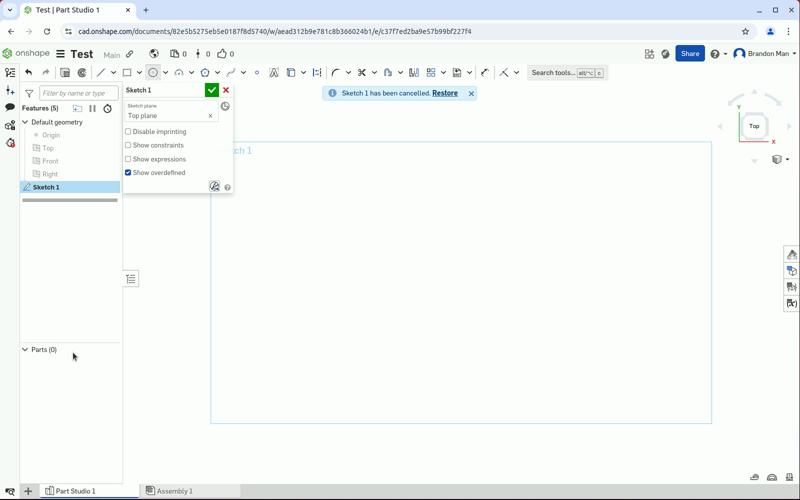
mouse_move(392, 282)
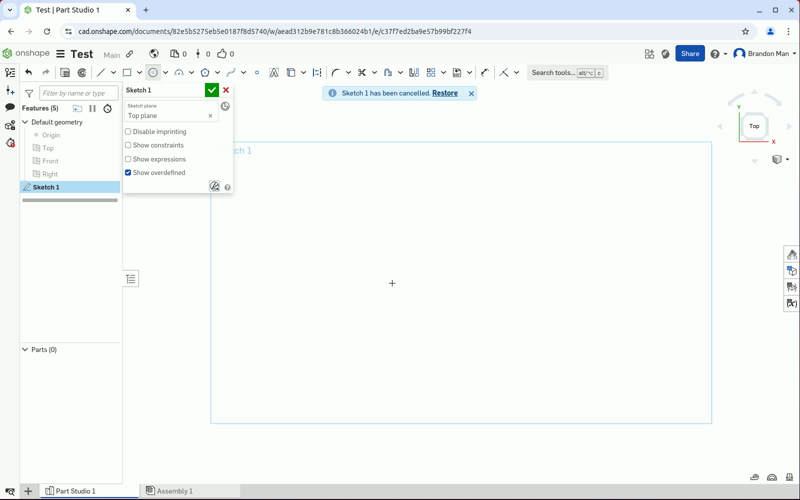
click(392, 282)
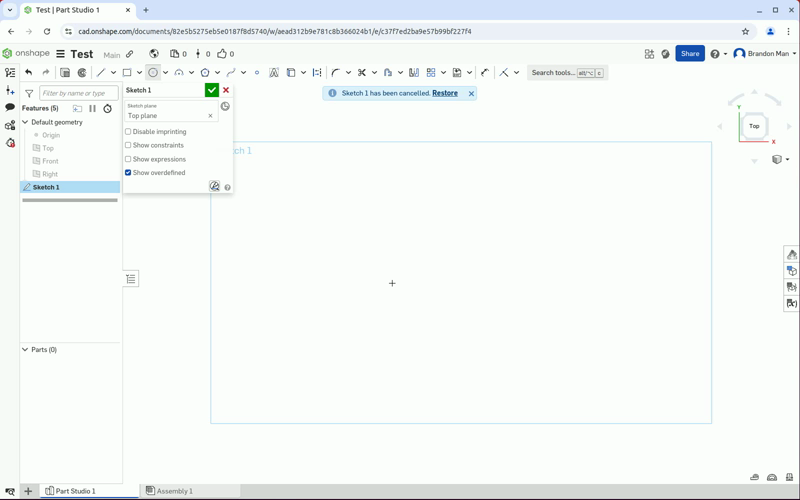
key_up(shift)
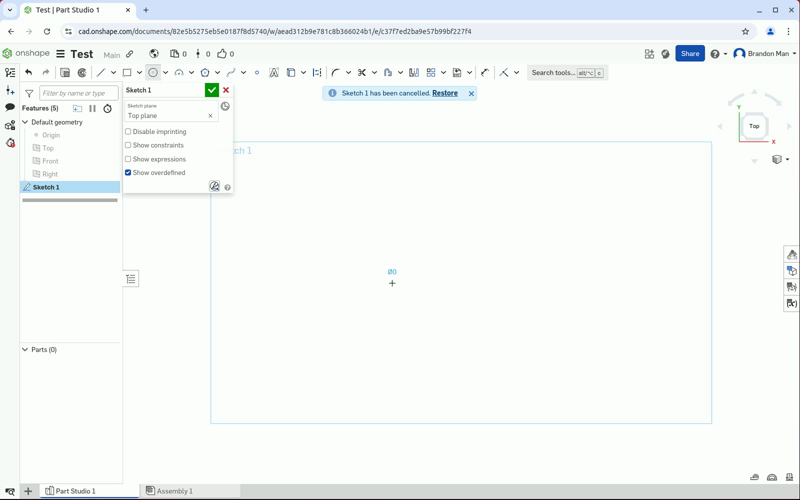
mouse_move(435, 282)
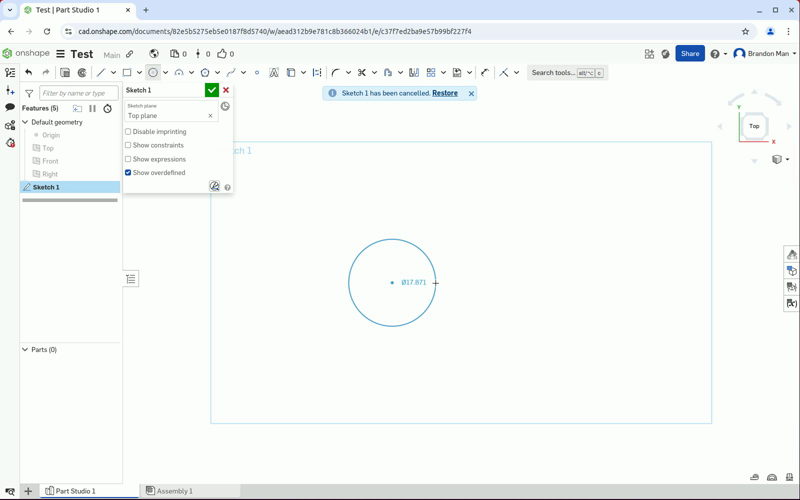
click(435, 282)
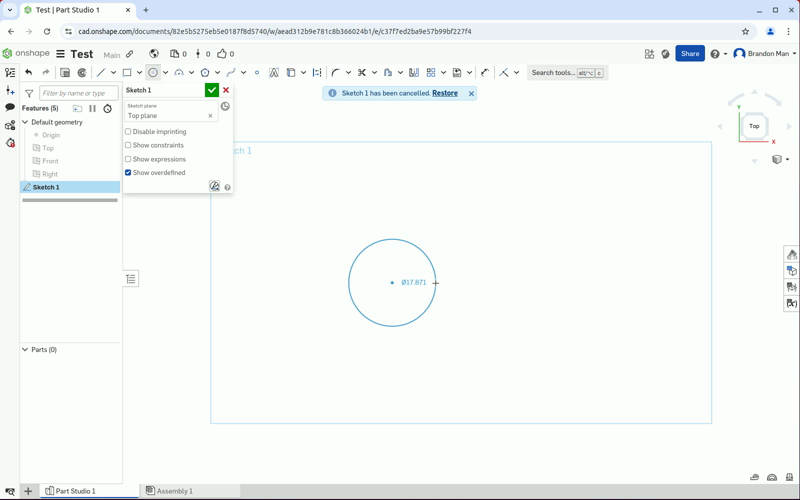
key(esc)
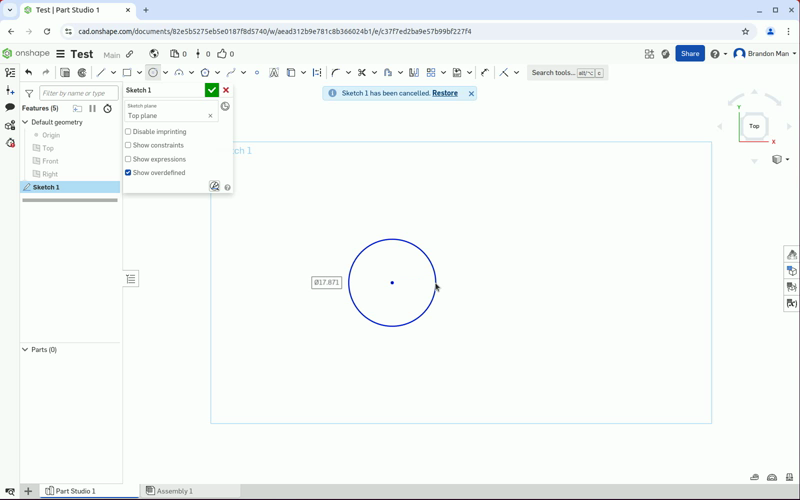
key(c)
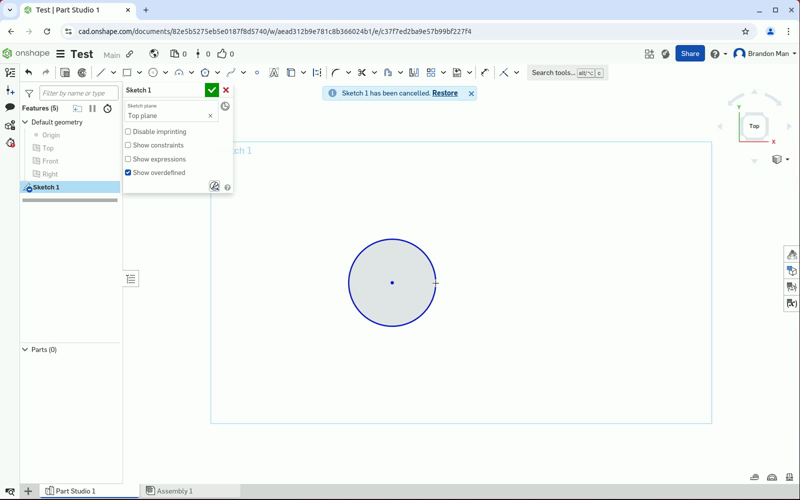
key_down(shift)
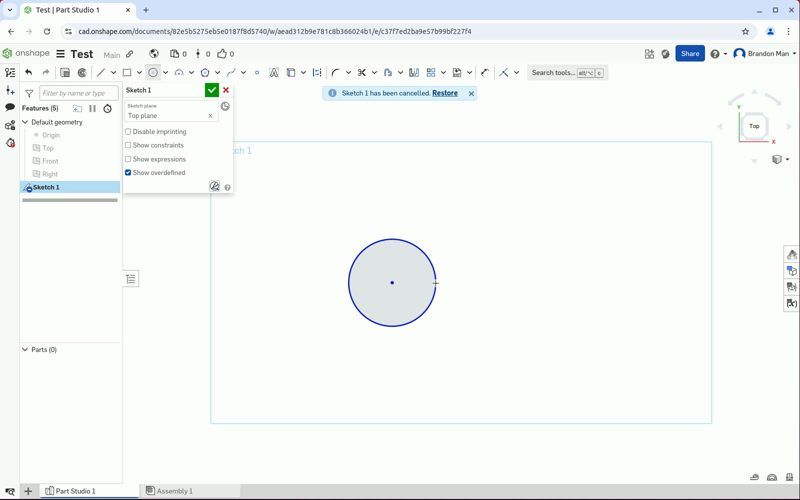
mouse_move(392, 282)
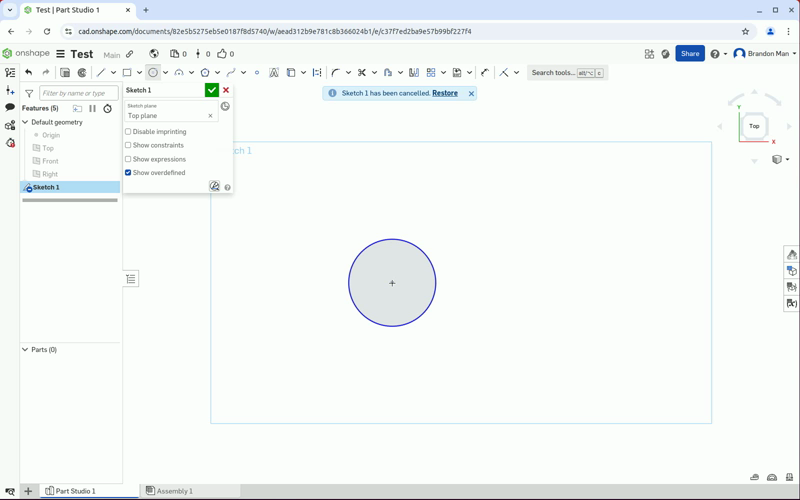
click(392, 282)
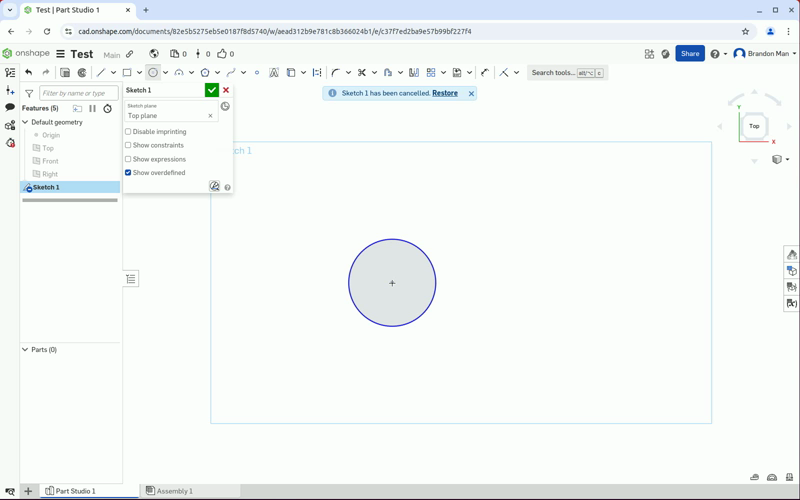
key_up(shift)
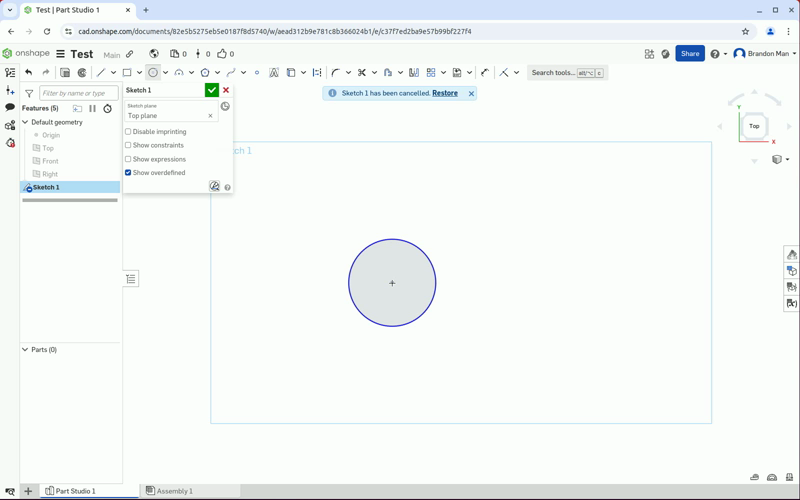
mouse_move(415, 282)
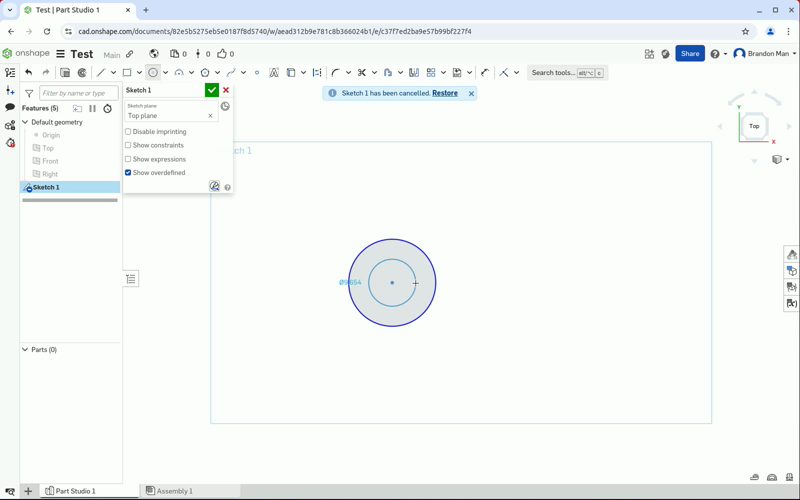
click(415, 282)
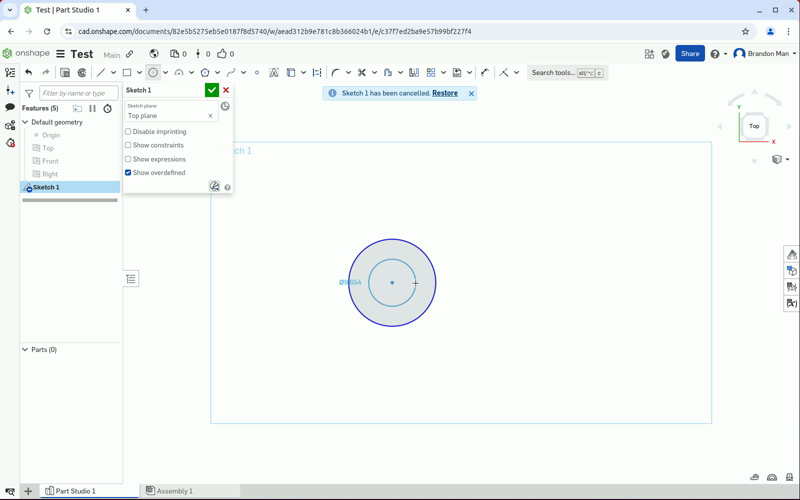
key(esc)
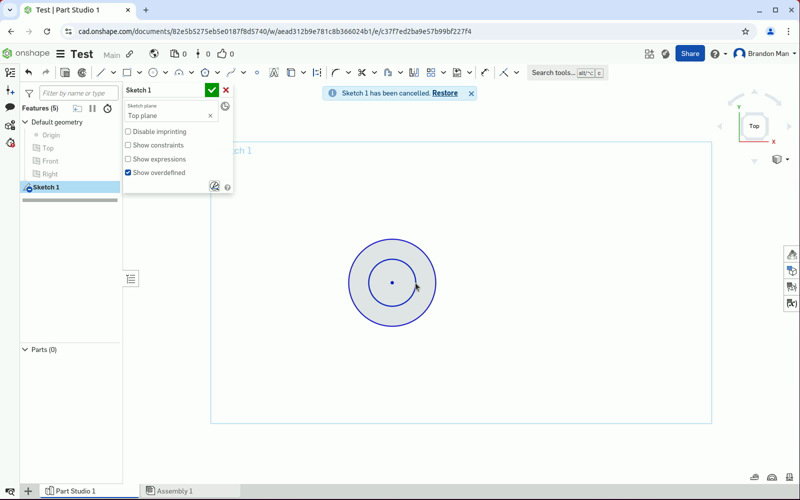
mouse_move(384, 254)
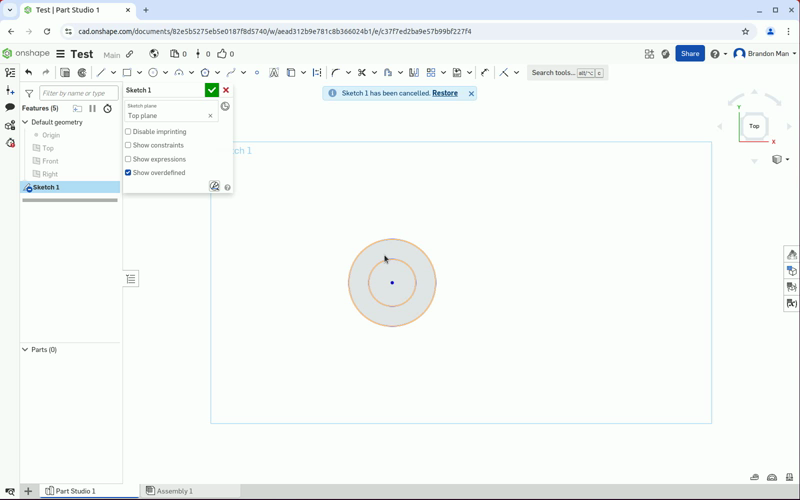
click(384, 254)
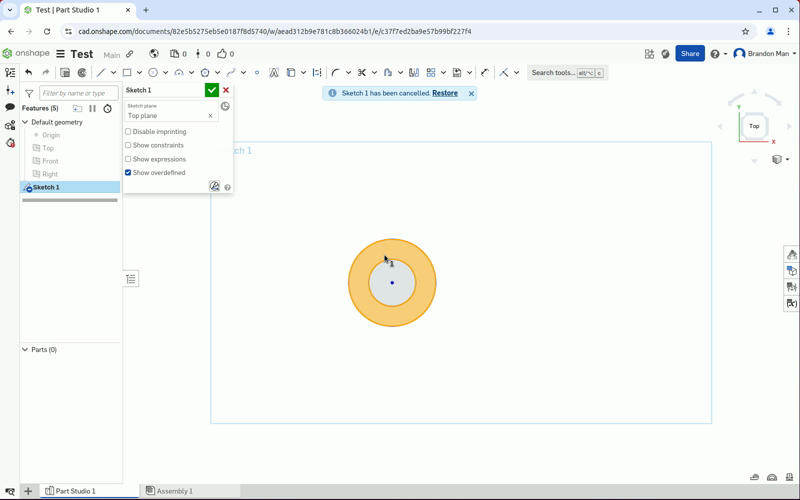
mouse_move(73, 352)
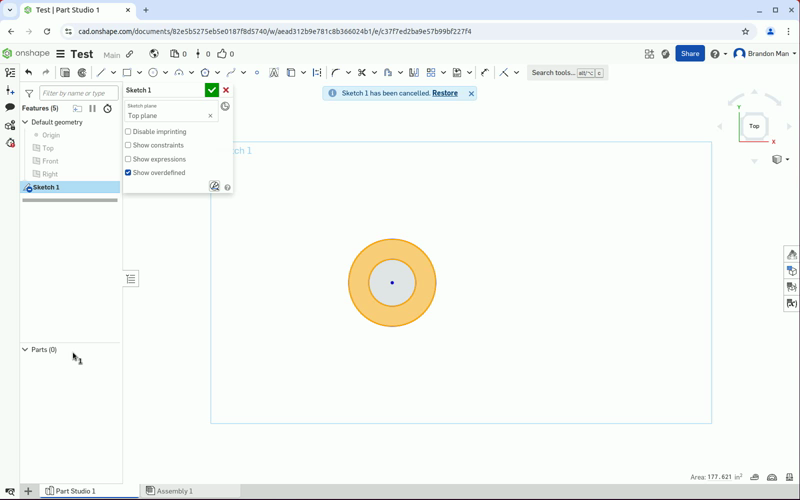
key(shift+y)
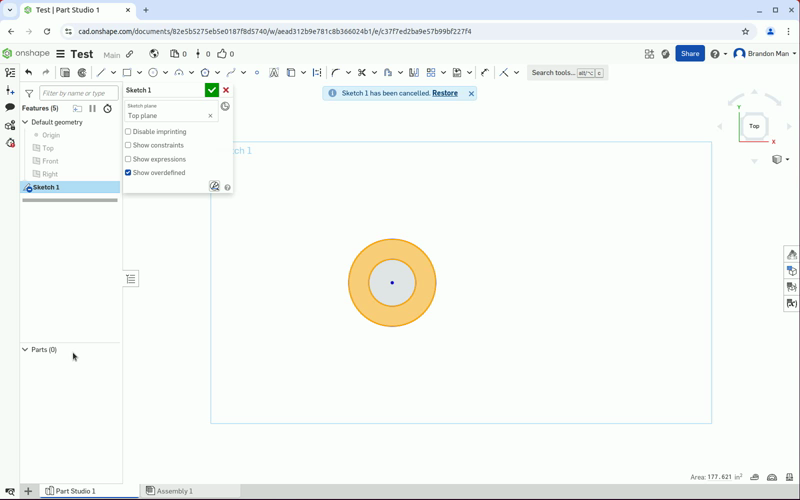
key(shift+e)
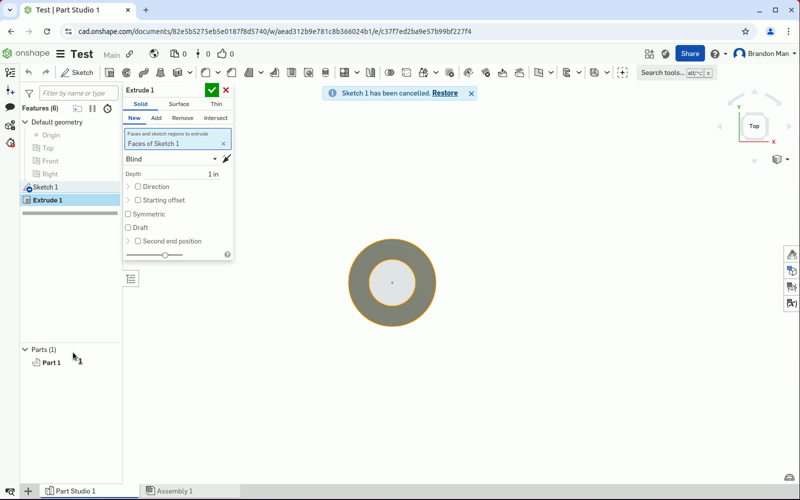
mouse_move(143, 106)
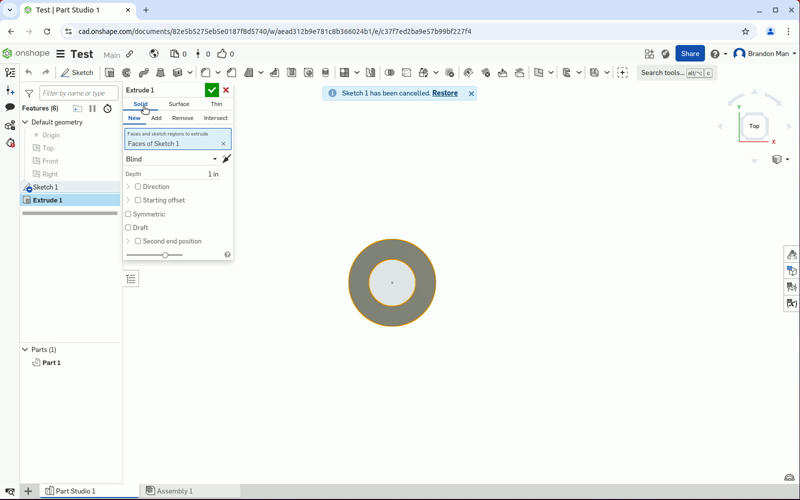
click(143, 106)
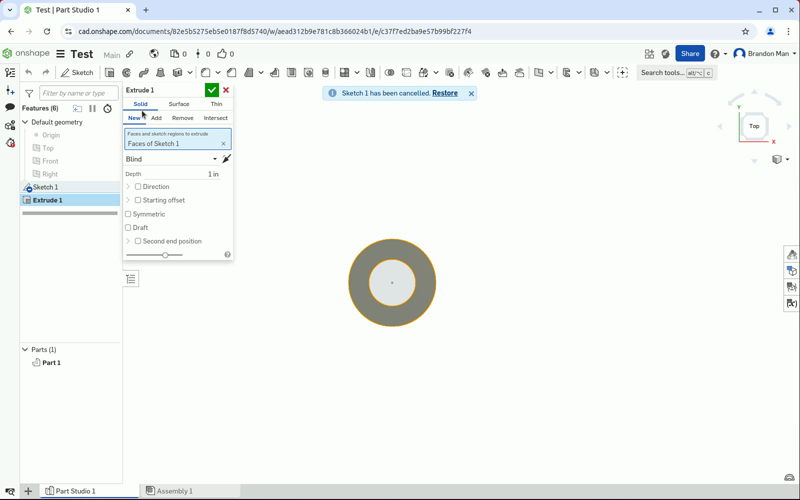
mouse_move(137, 120)
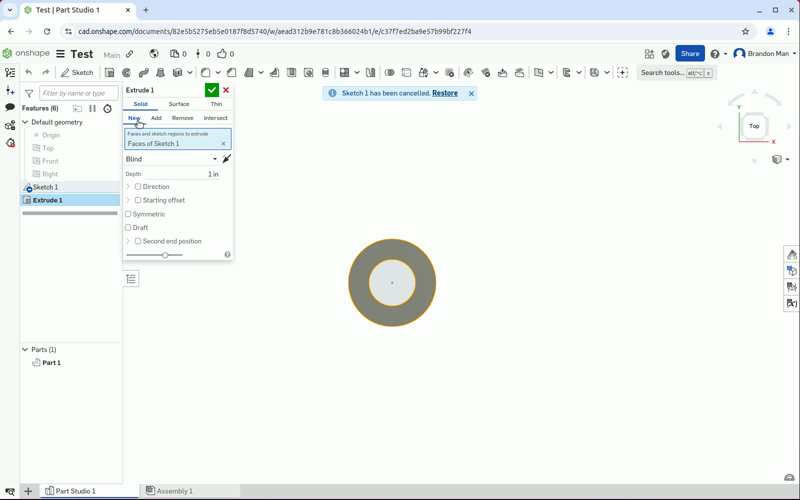
click(137, 120)
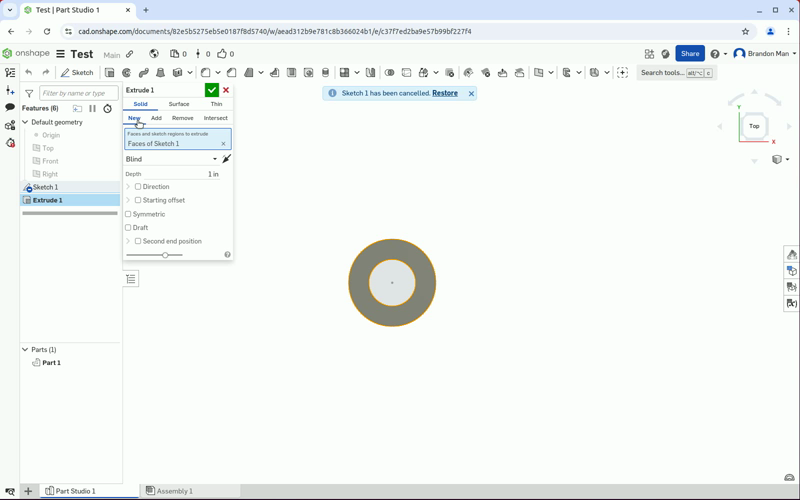
key(tab, 4)
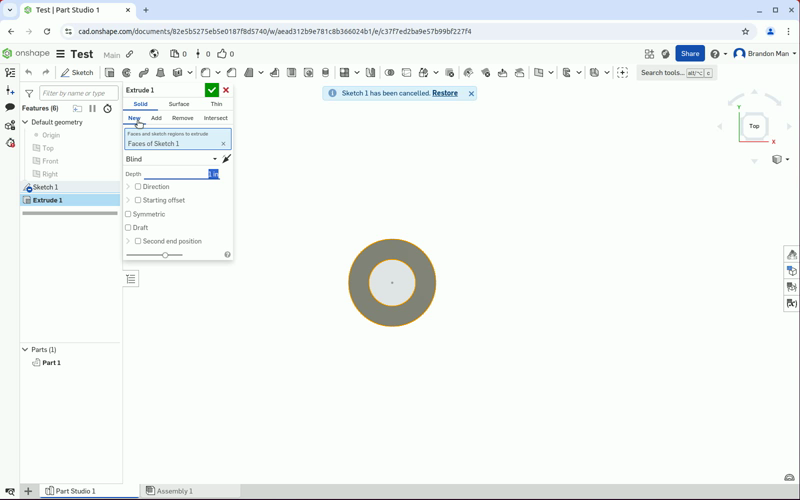
text(7.703)
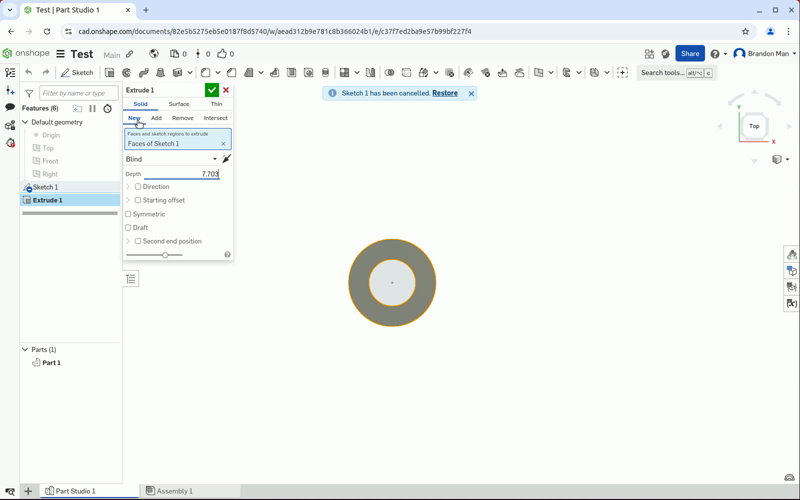
key(enter)
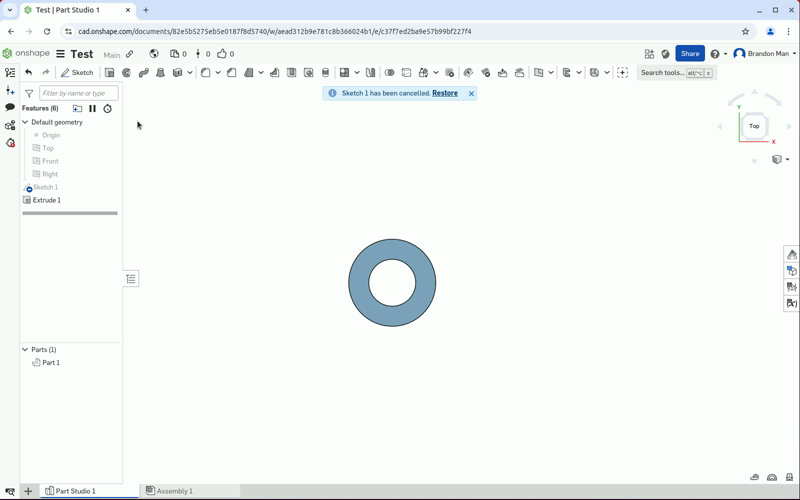
key(shift+h)
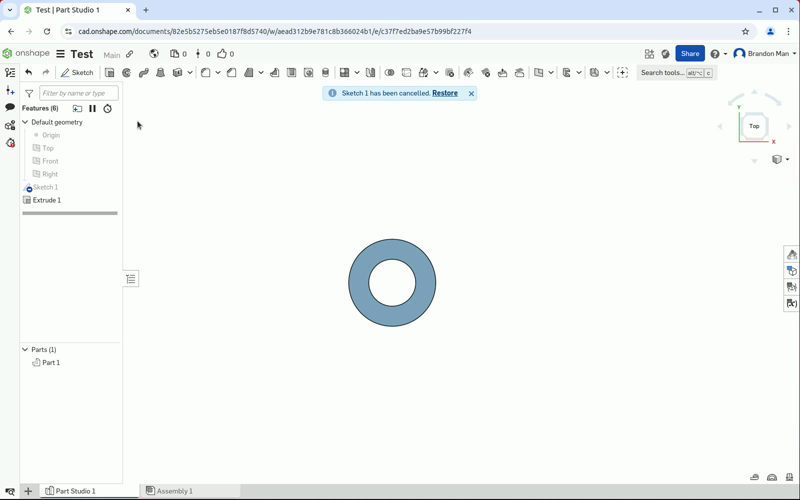
key(shift+h)
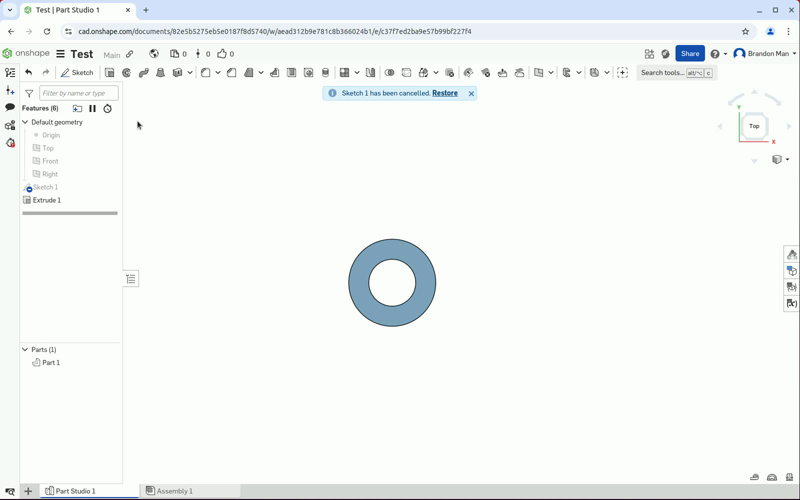
mouse_move(73, 189)
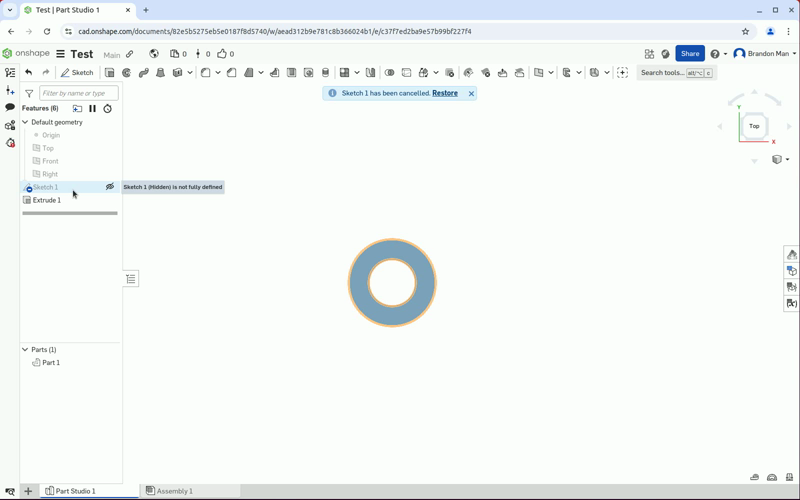
click(73, 189)
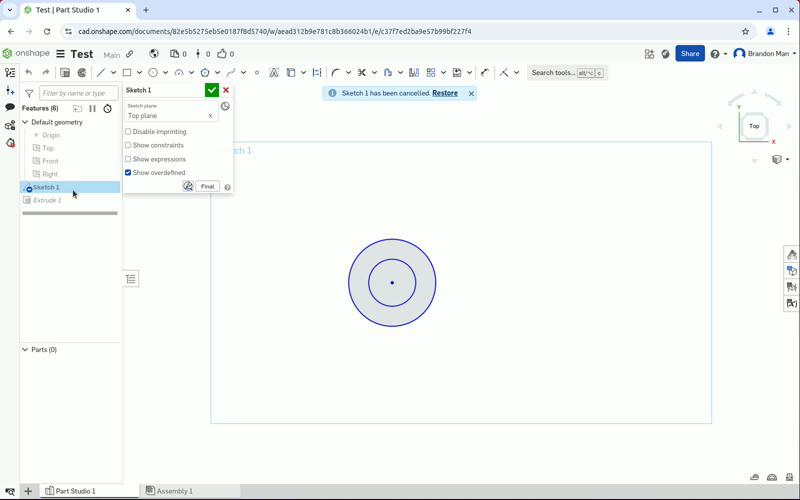
mouse_move(229, 92)
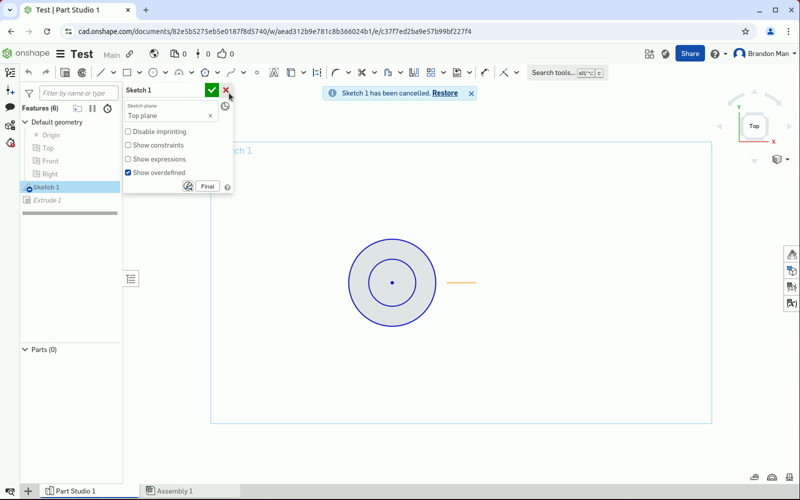
click(229, 92)
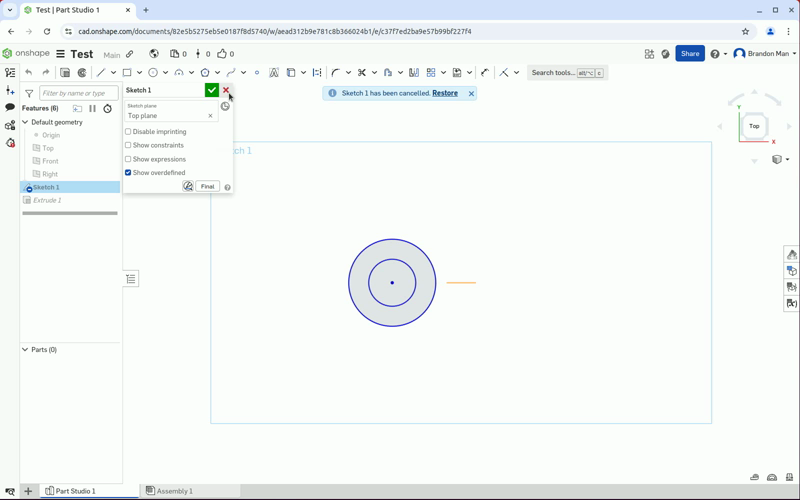
key(shift+s)
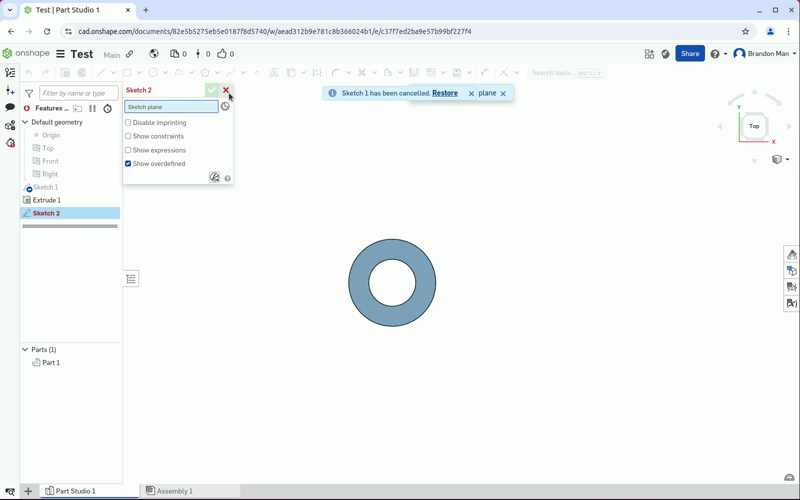
mouse_move(73, 150)
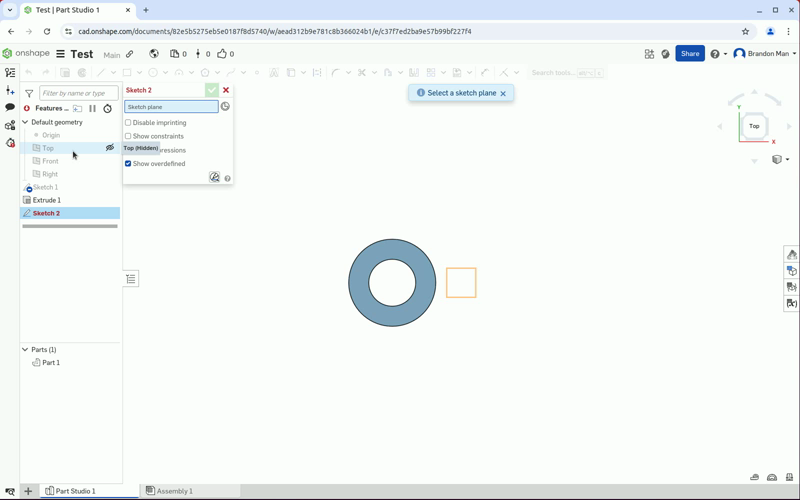
click(73, 150)
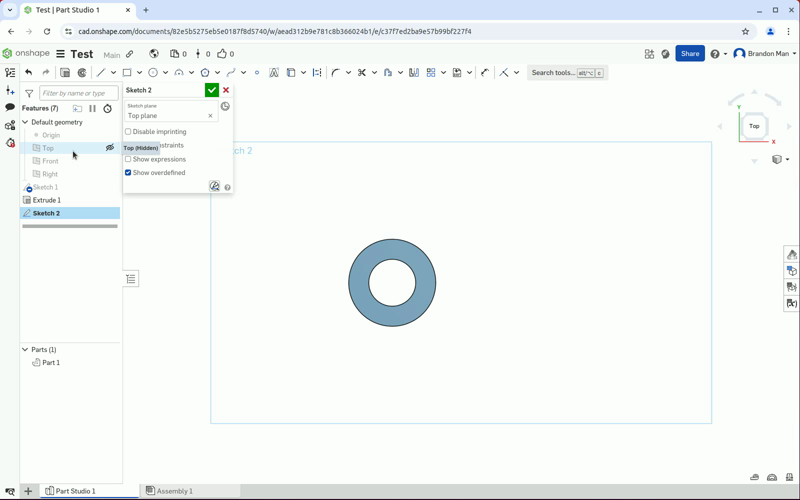
mouse_move(73, 352)
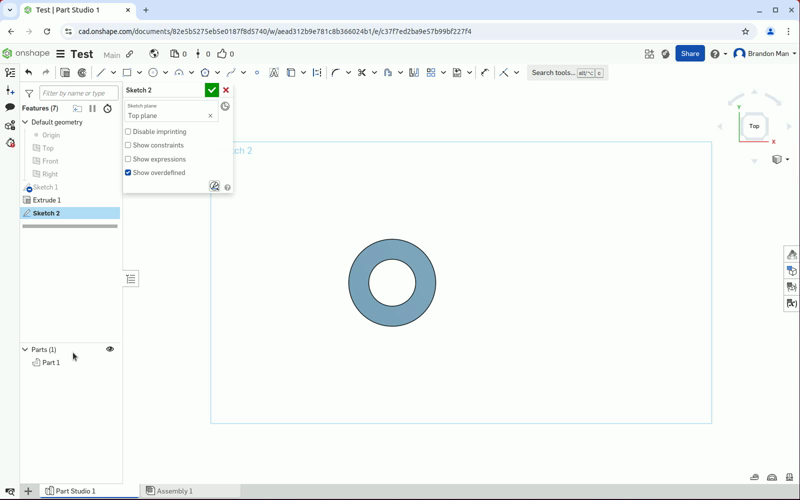
key(y)
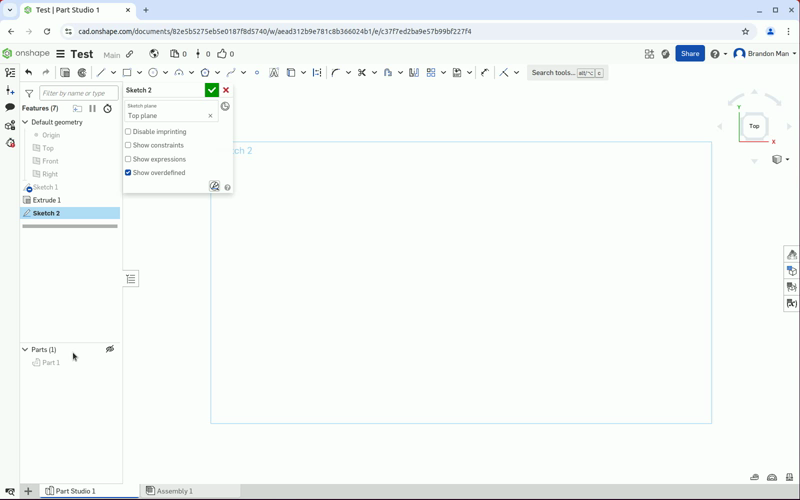
key(l)
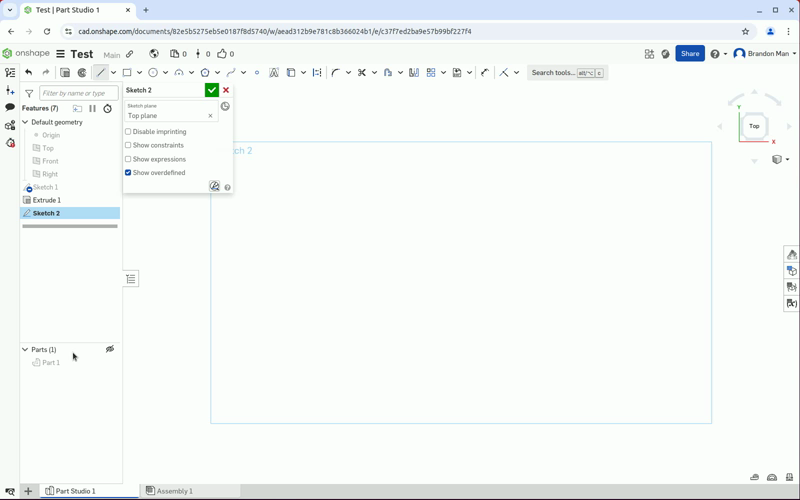
key_down(shift)
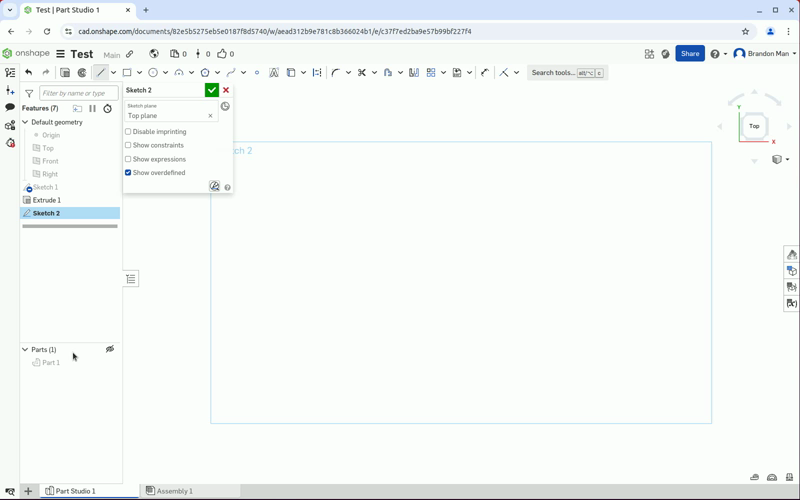
mouse_move(391, 326)
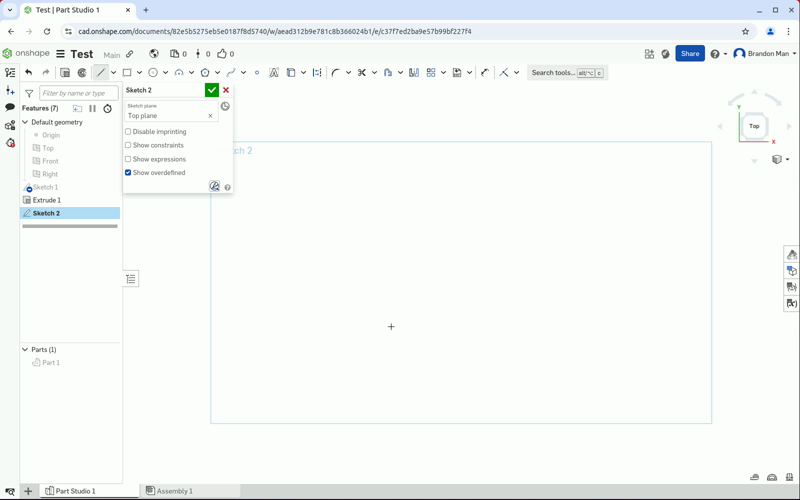
click(391, 326)
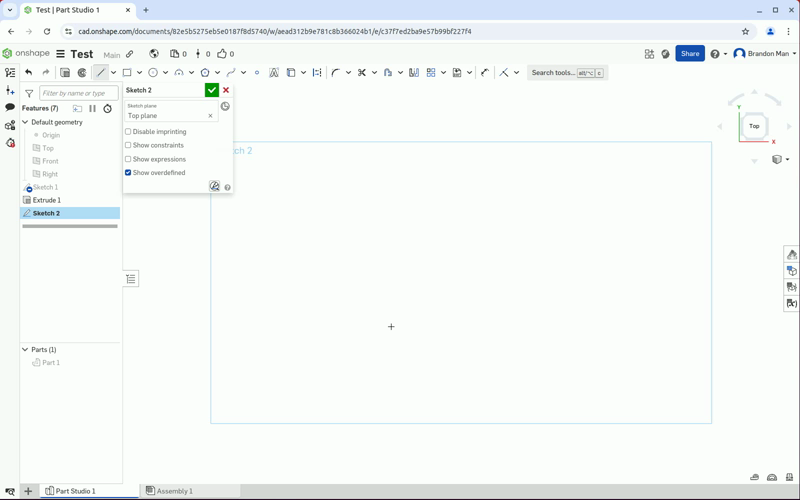
key_up(shift)
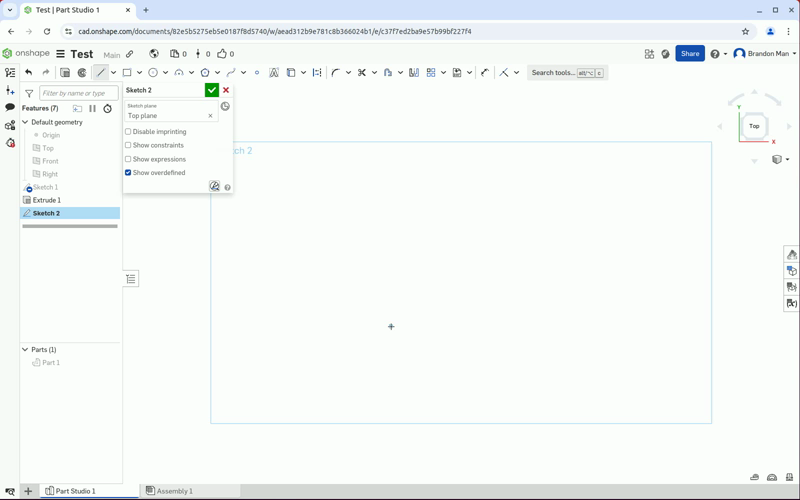
key_down(shift)
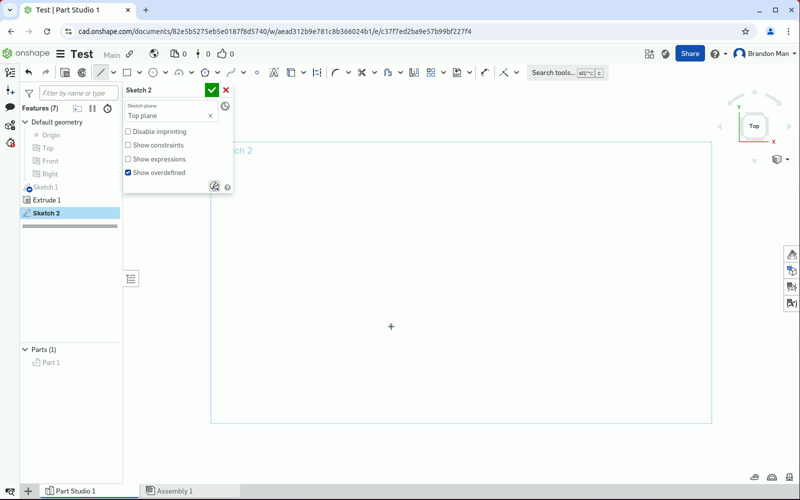
mouse_move(529, 324)
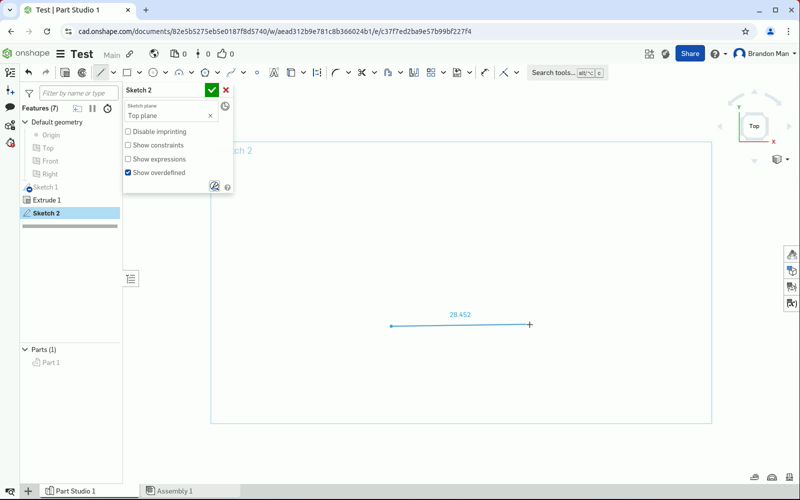
click(529, 324)
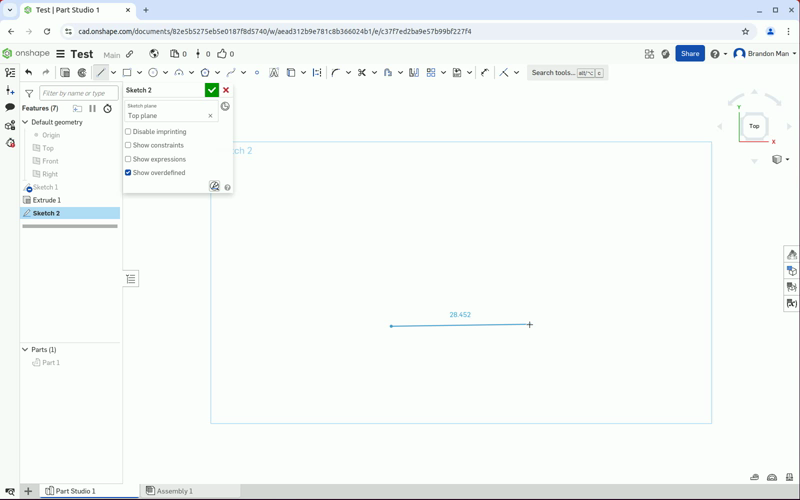
key_up(shift)
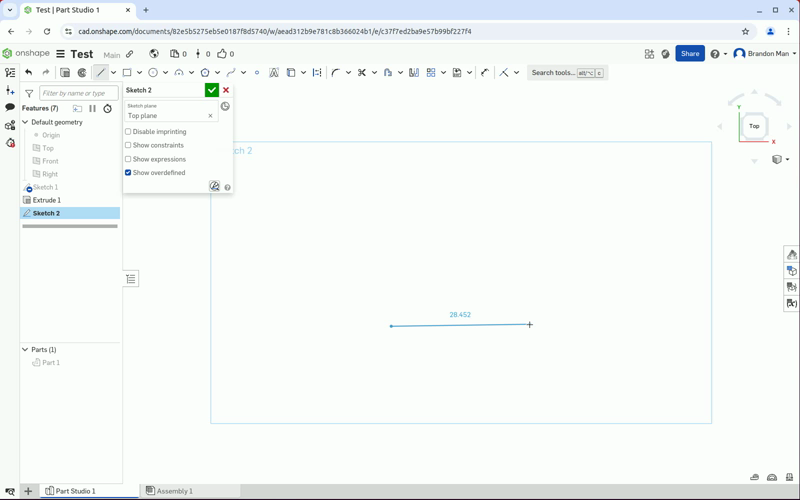
key(esc)
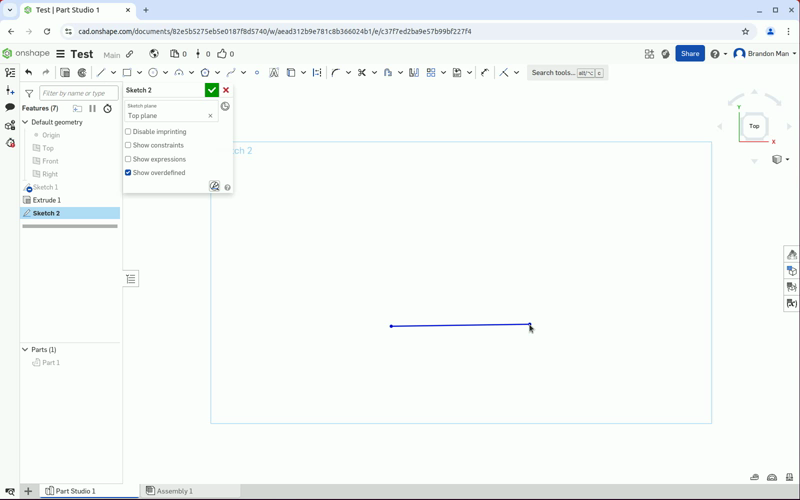
key(a)
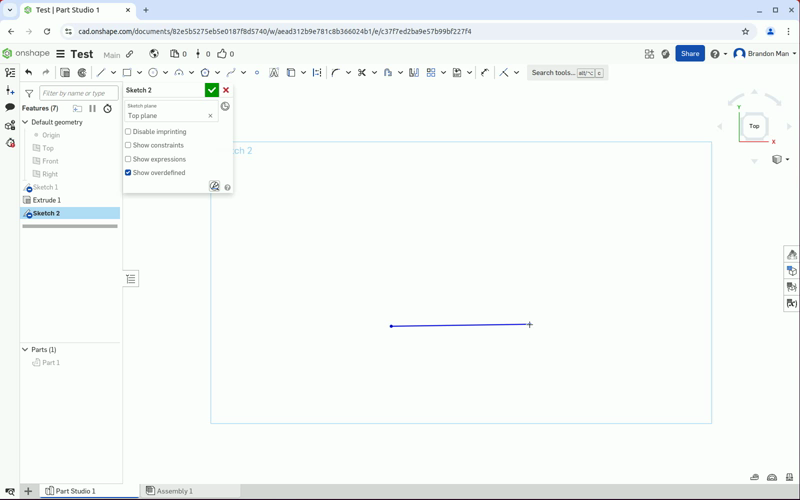
mouse_move(529, 324)
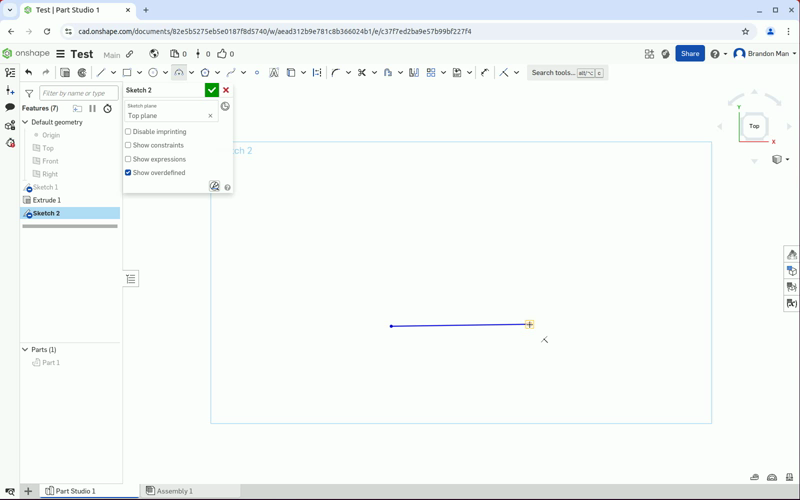
click(529, 324)
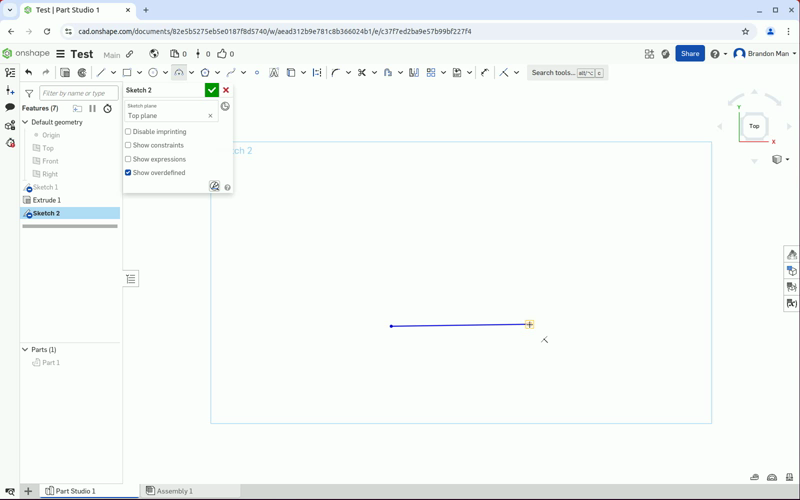
key_down(shift)
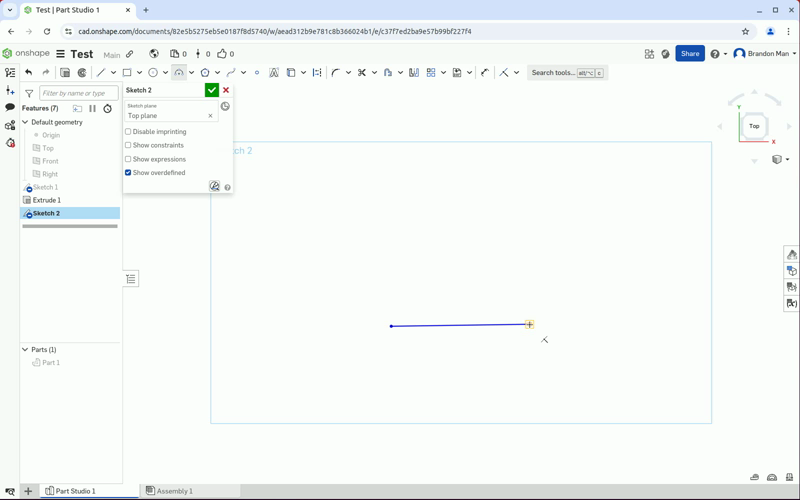
mouse_move(529, 241)
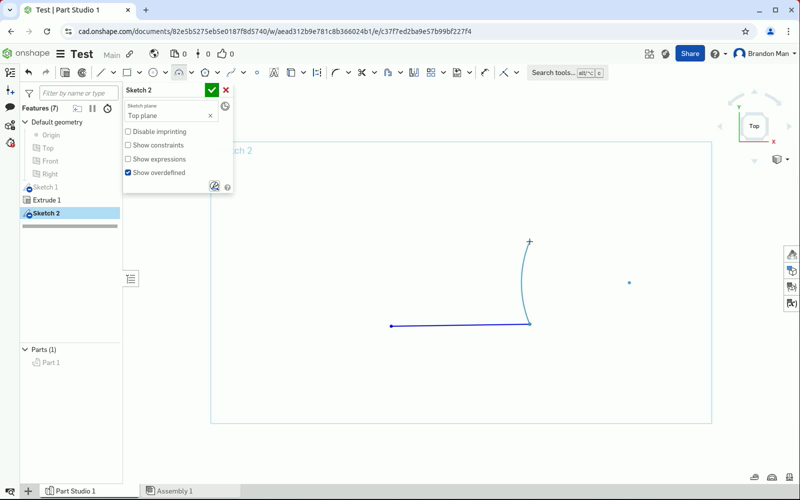
click(529, 241)
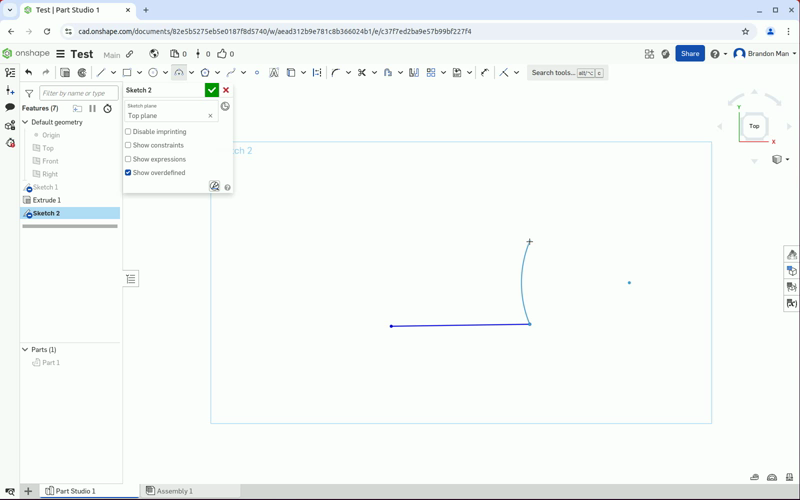
mouse_move(570, 282)
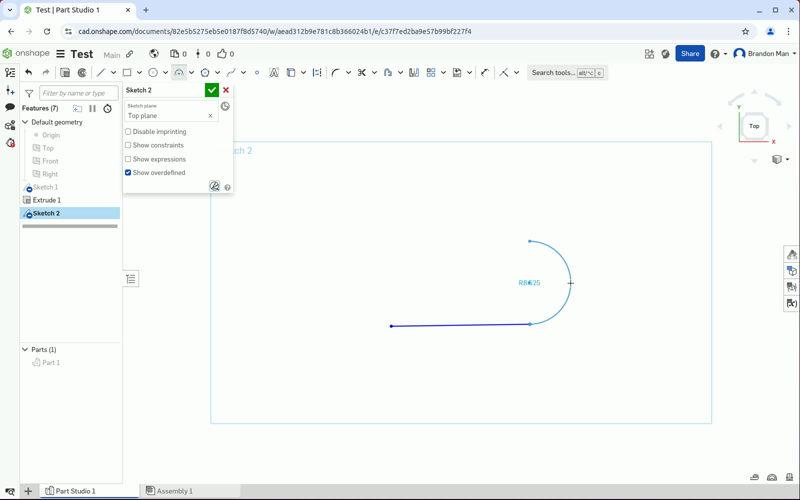
click(570, 282)
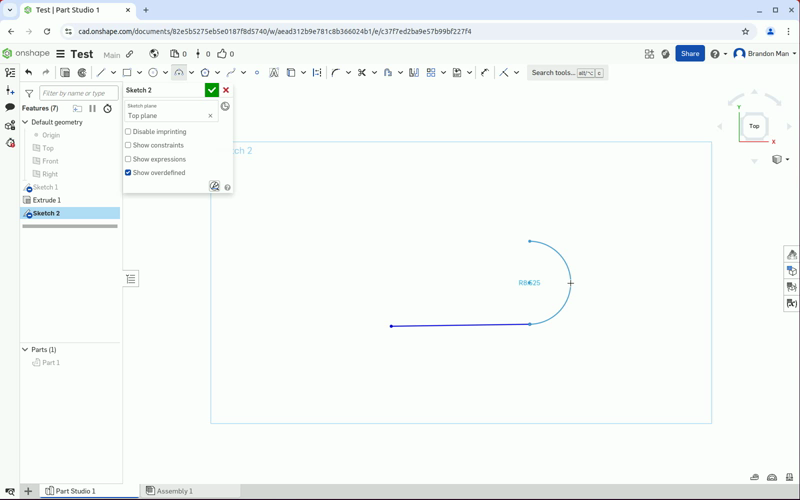
key_up(shift)
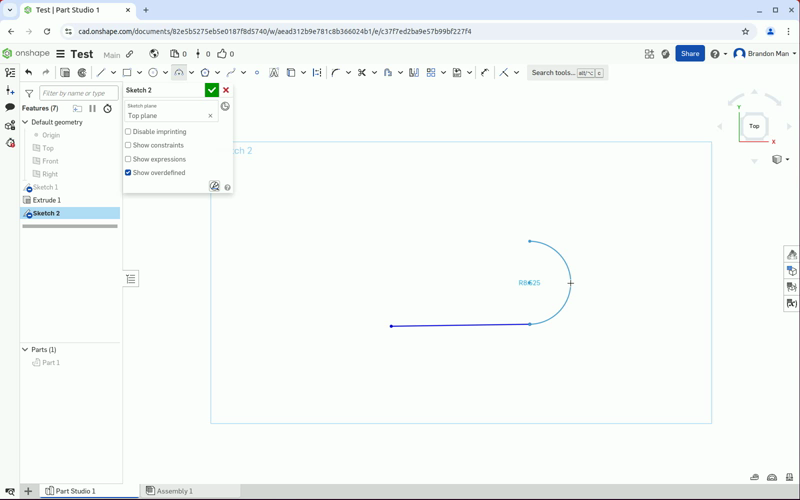
key(esc)
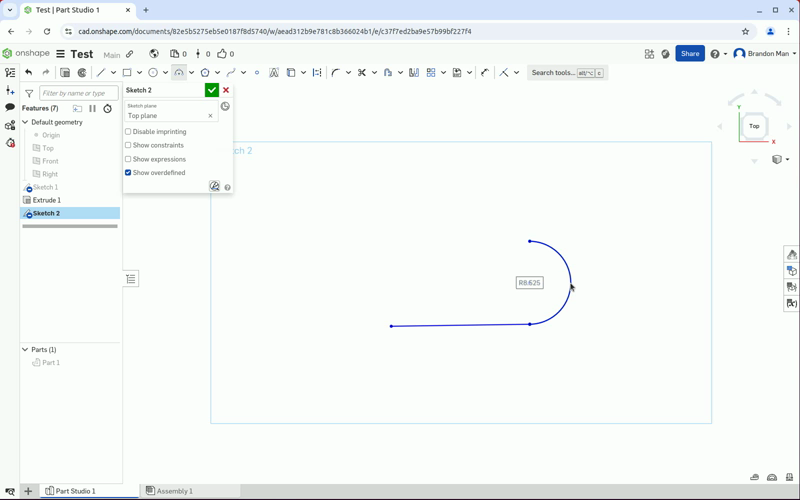
key(l)
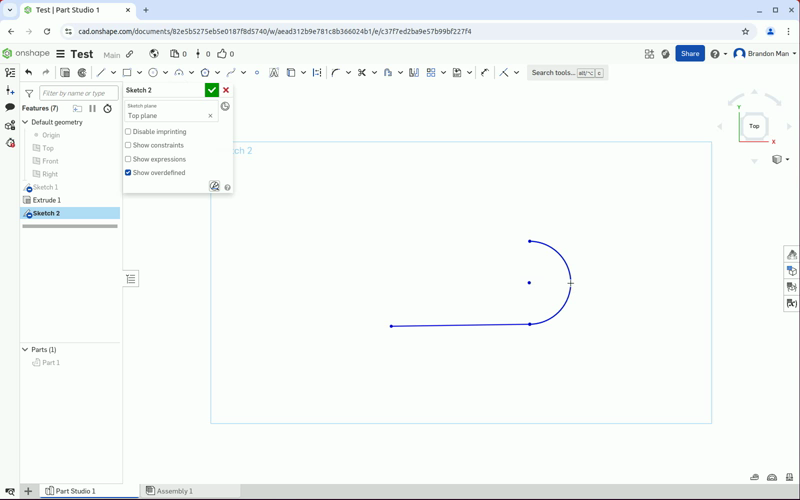
mouse_move(529, 241)
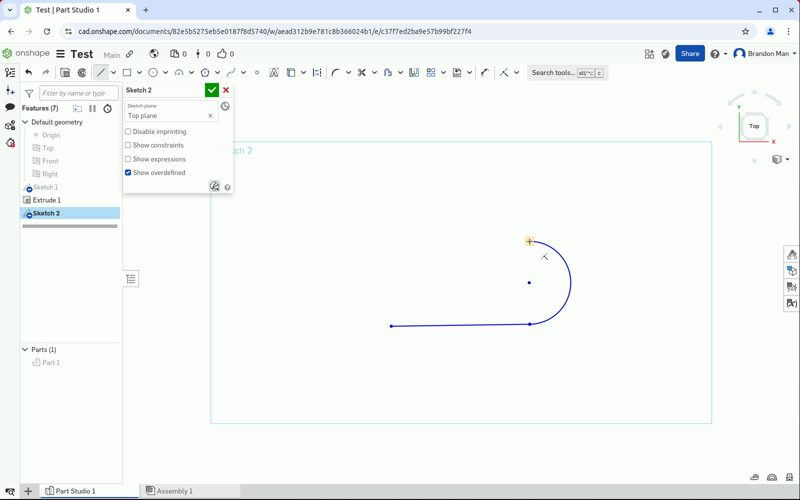
click(529, 241)
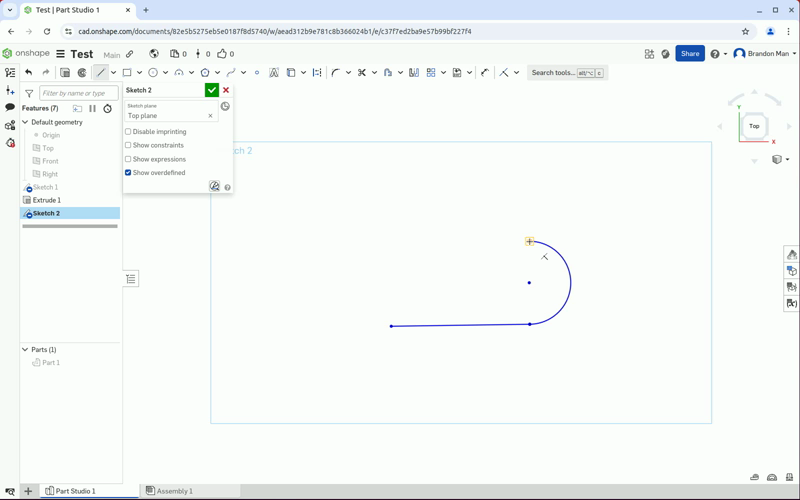
key_down(shift)
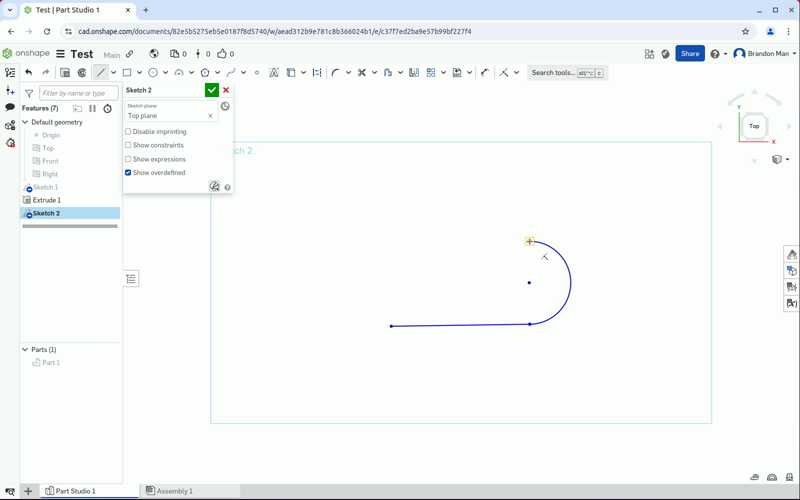
mouse_move(391, 241)
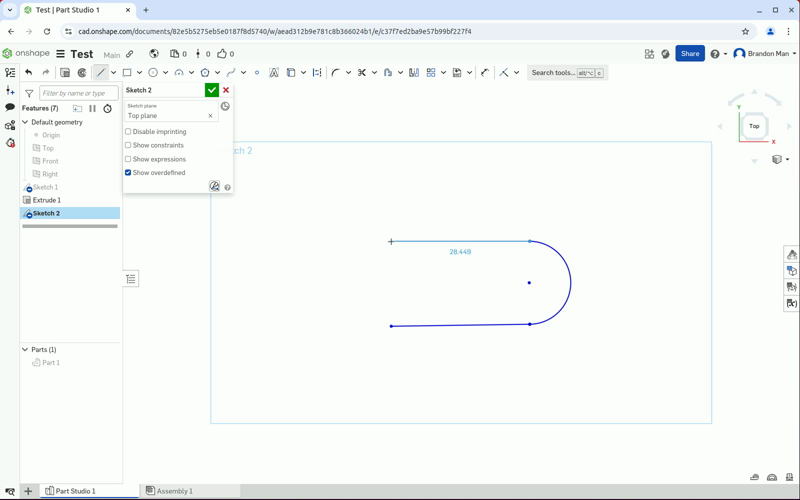
click(391, 241)
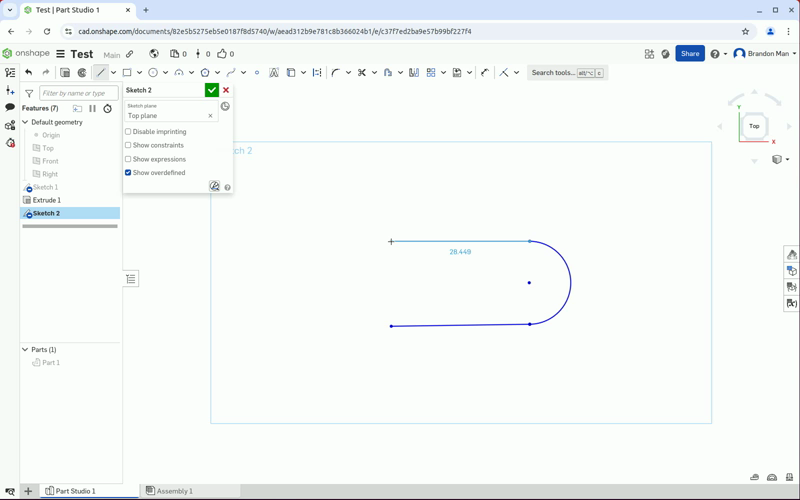
key_up(shift)
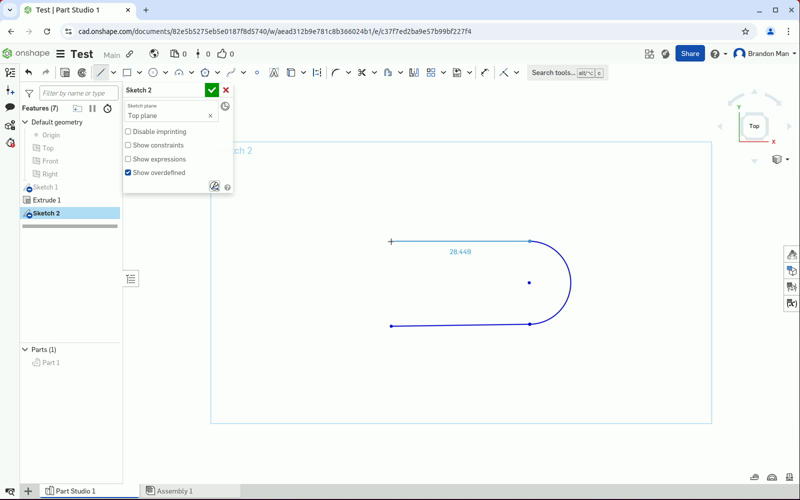
key(esc)
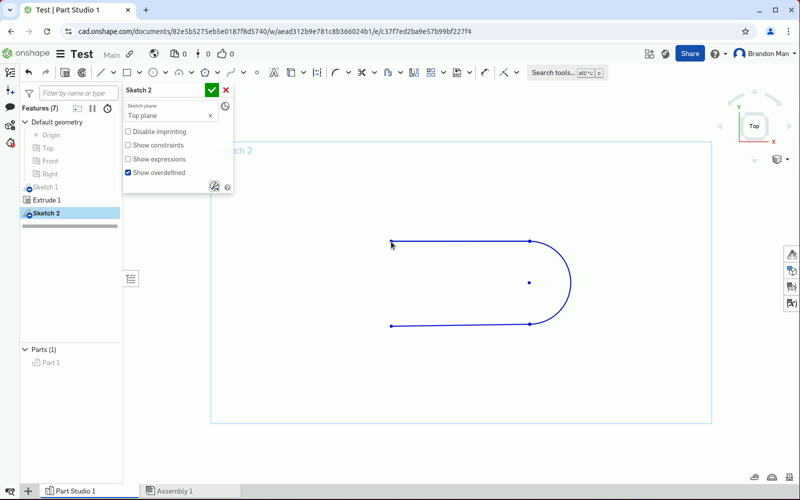
key(a)
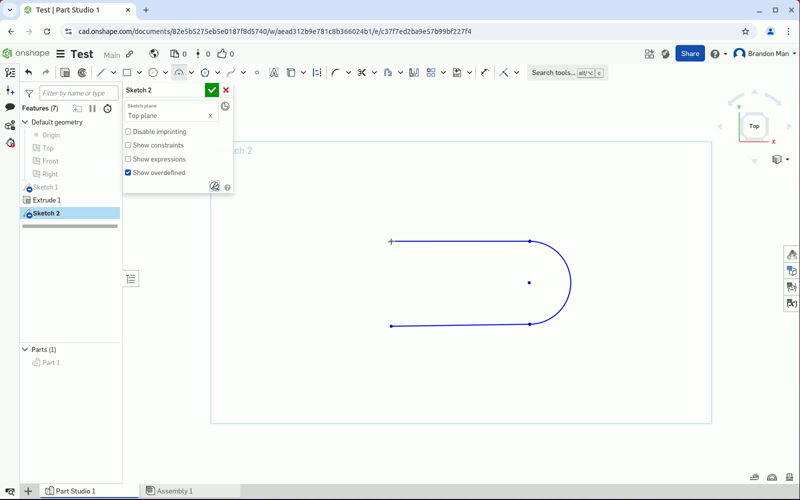
mouse_move(391, 241)
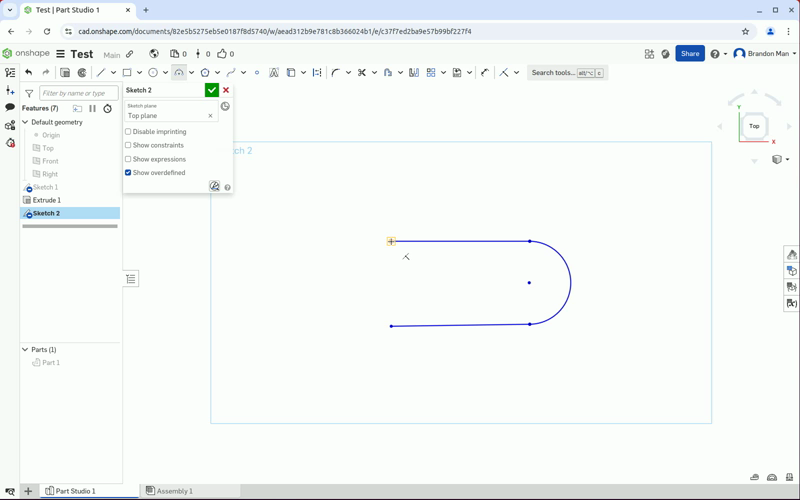
click(391, 241)
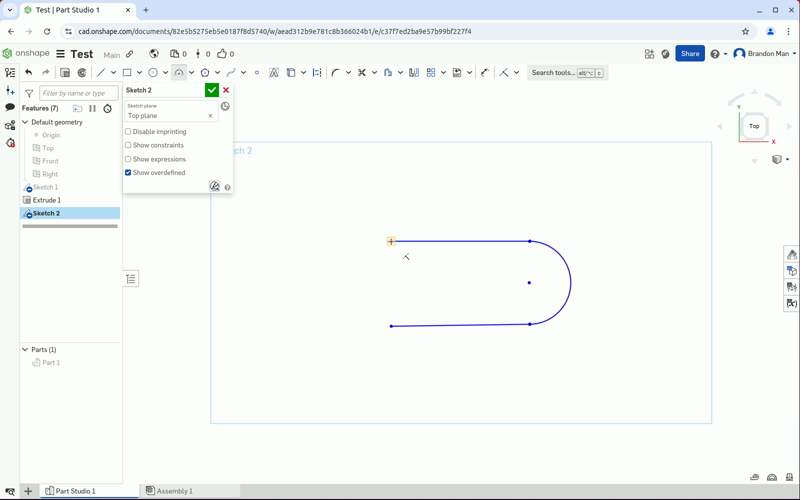
mouse_move(391, 326)
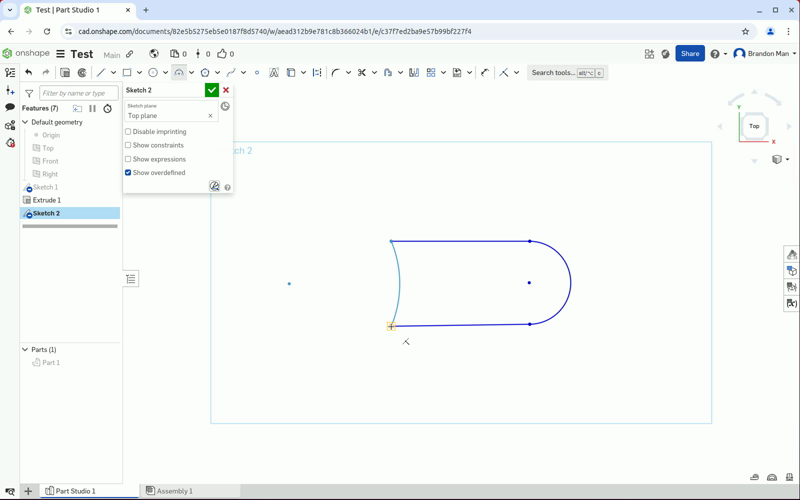
click(391, 326)
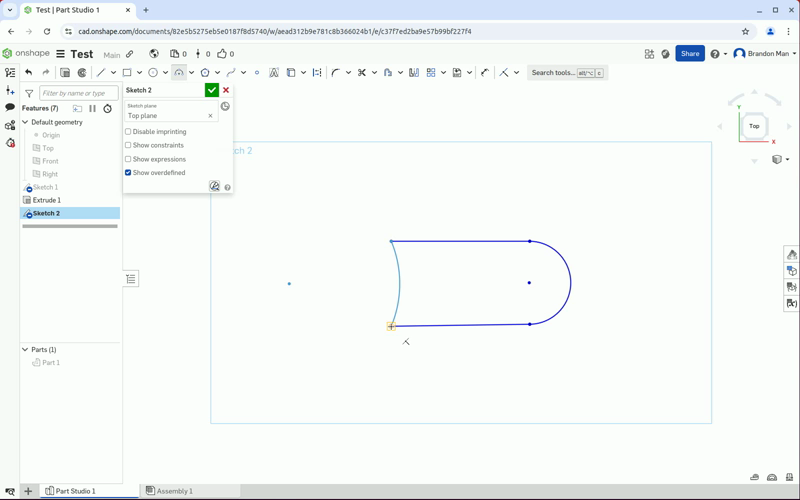
key_down(shift)
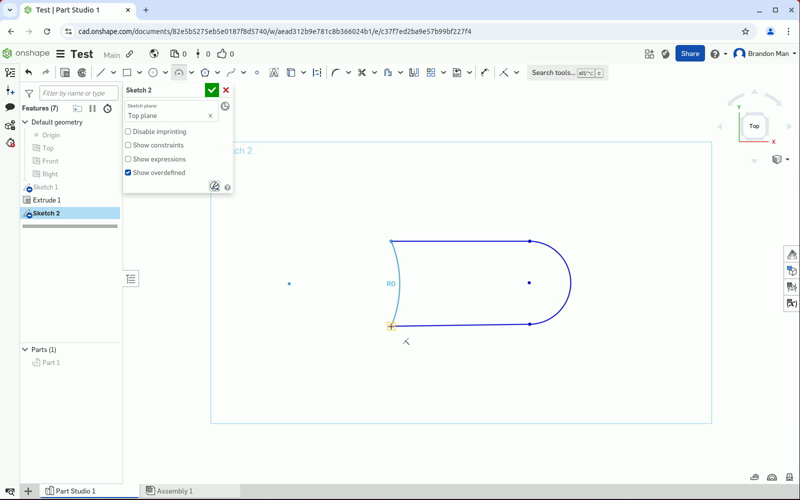
mouse_move(433, 283)
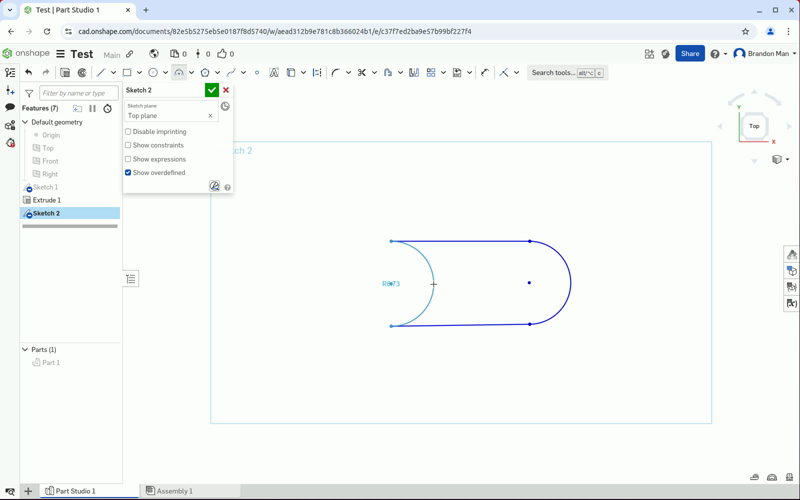
click(433, 283)
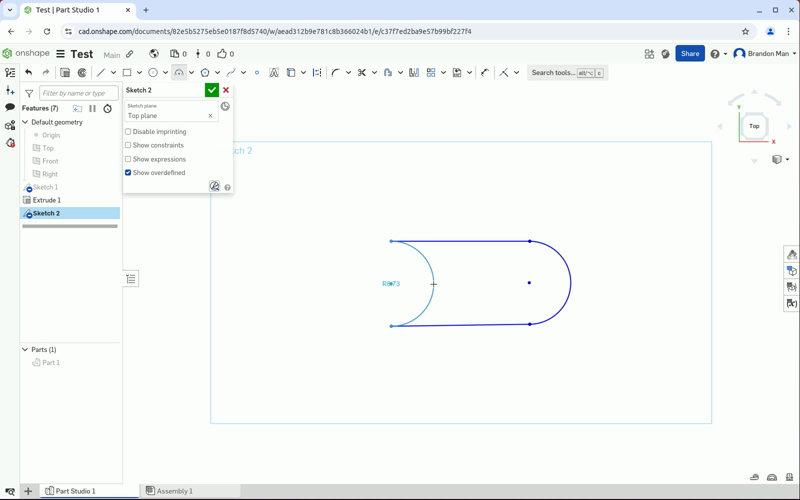
key_up(shift)
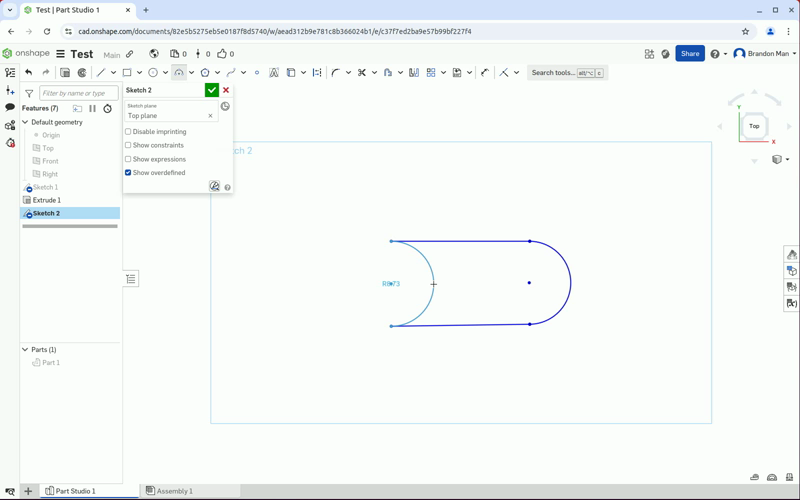
key(esc)
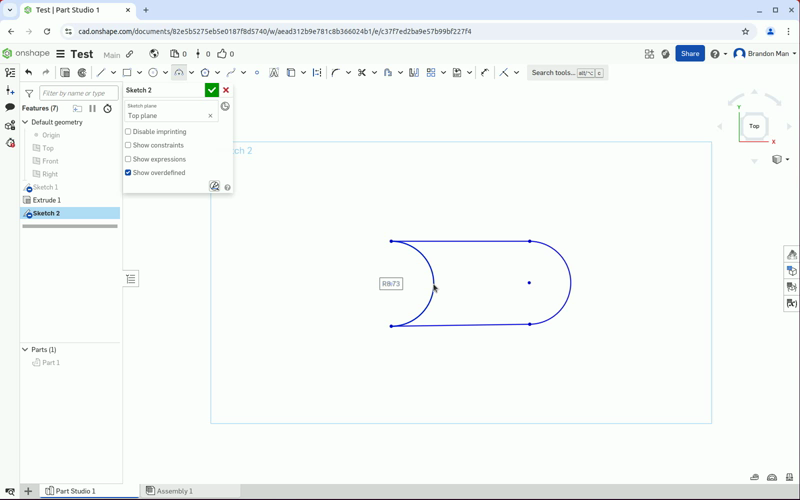
key(c)
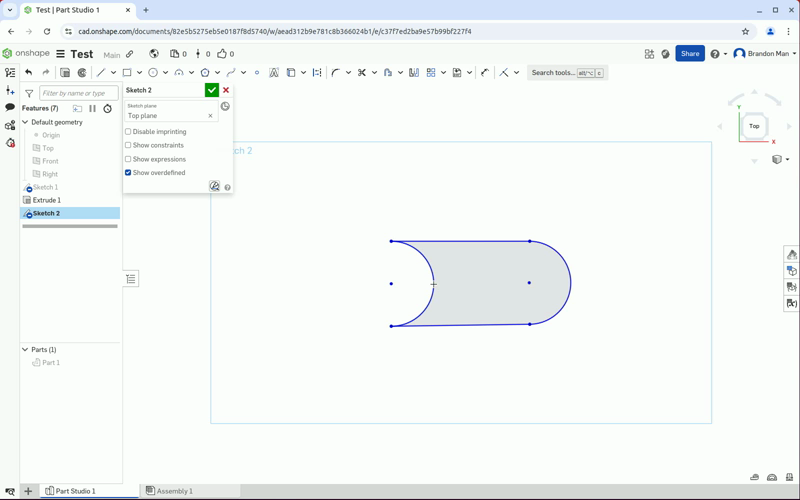
key_down(shift)
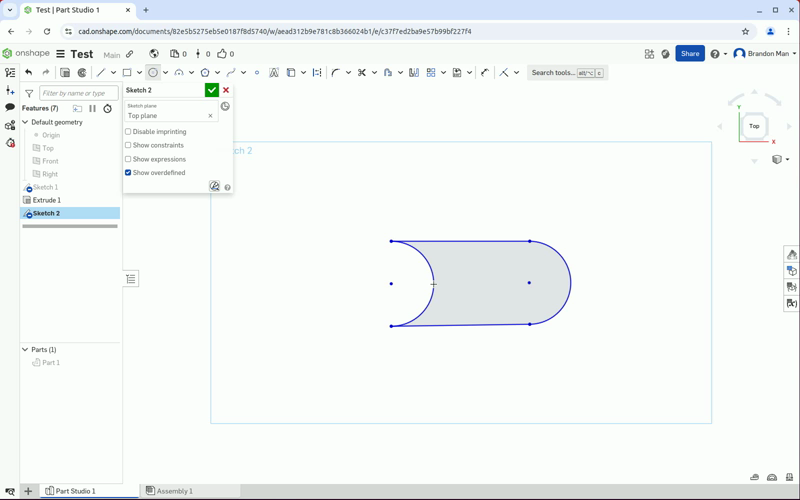
mouse_move(529, 282)
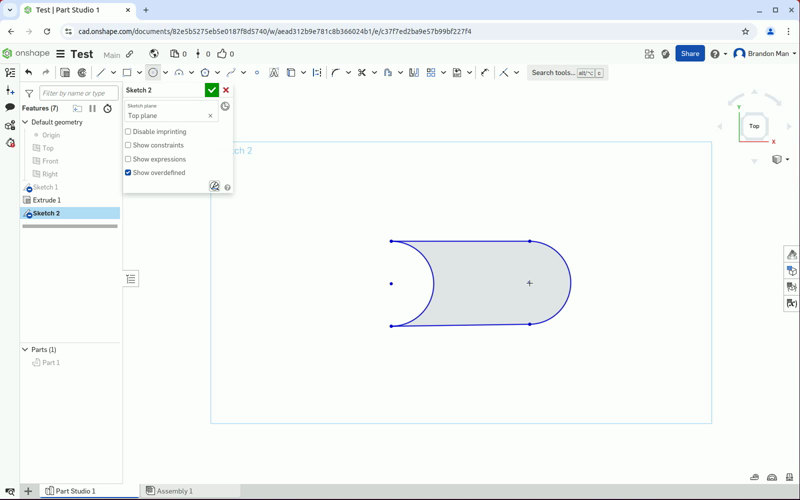
scroll(6)
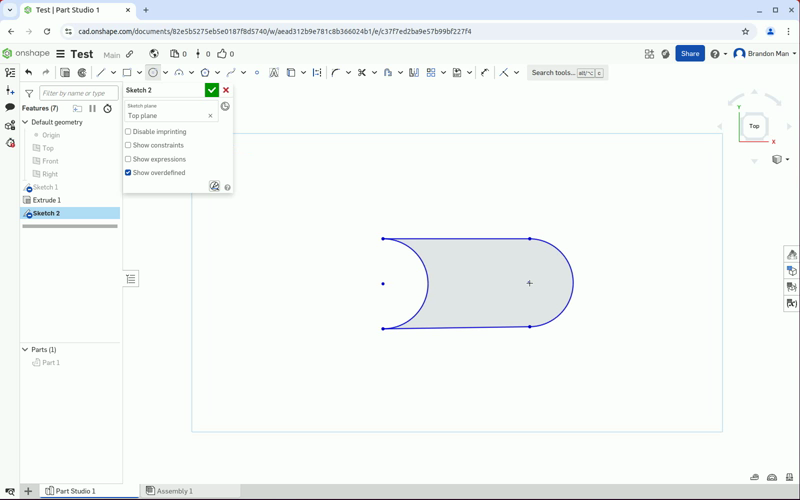
scroll(6)
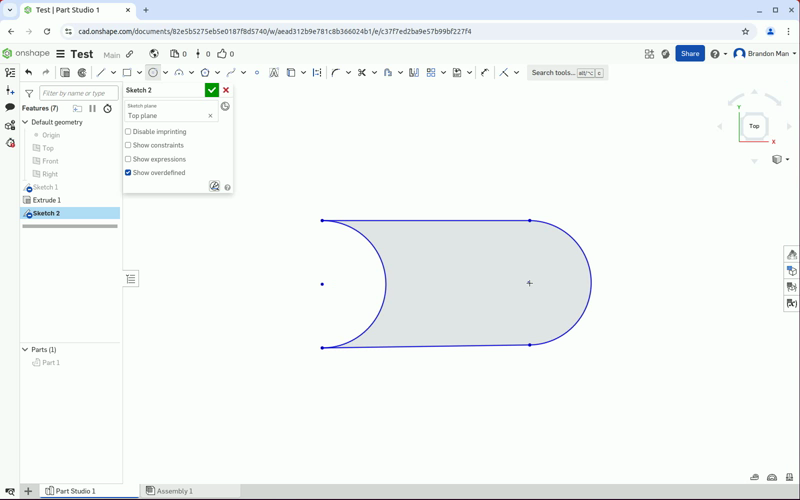
scroll(6)
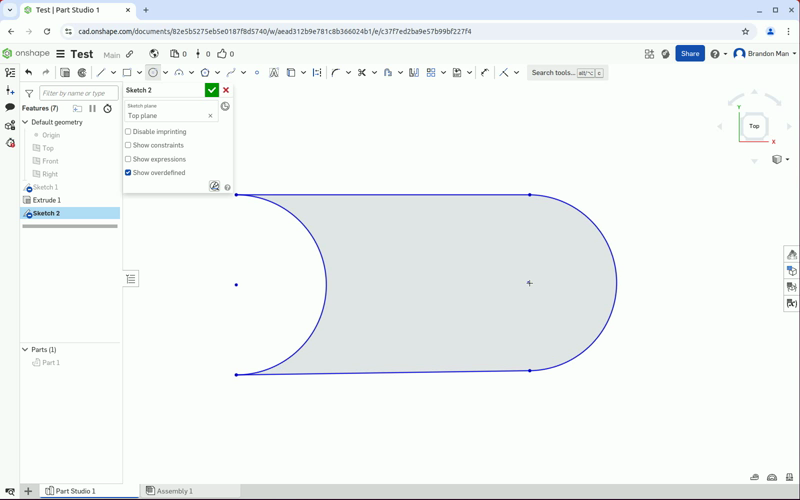
scroll(6)
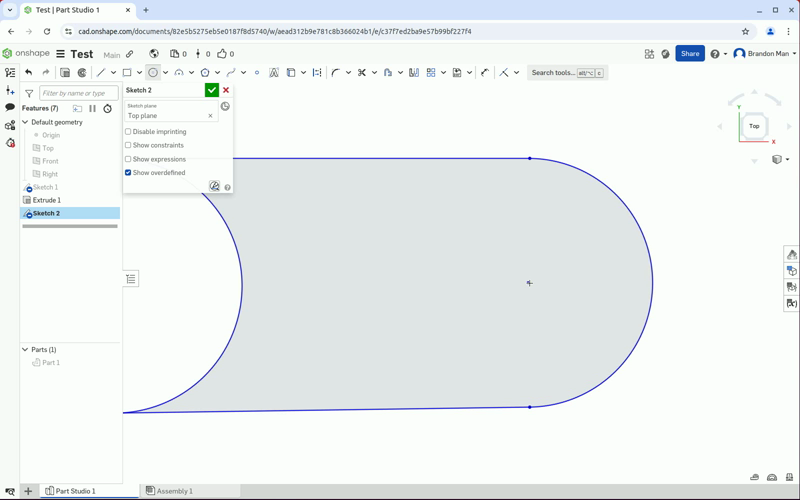
scroll(6)
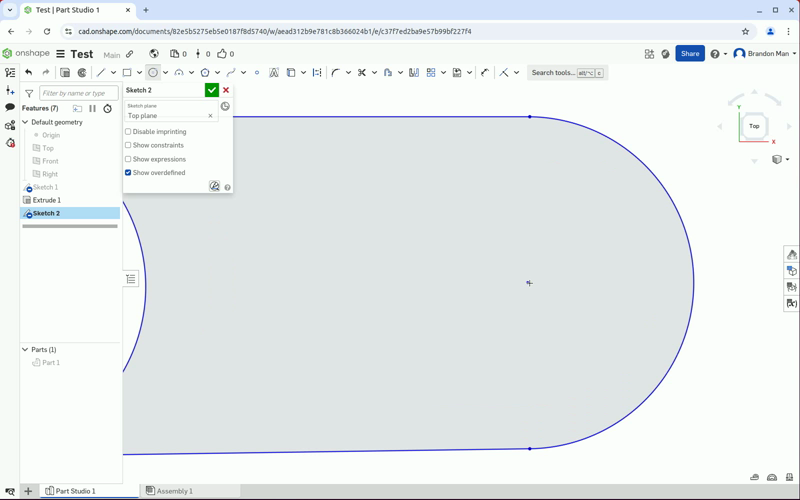
scroll(6)
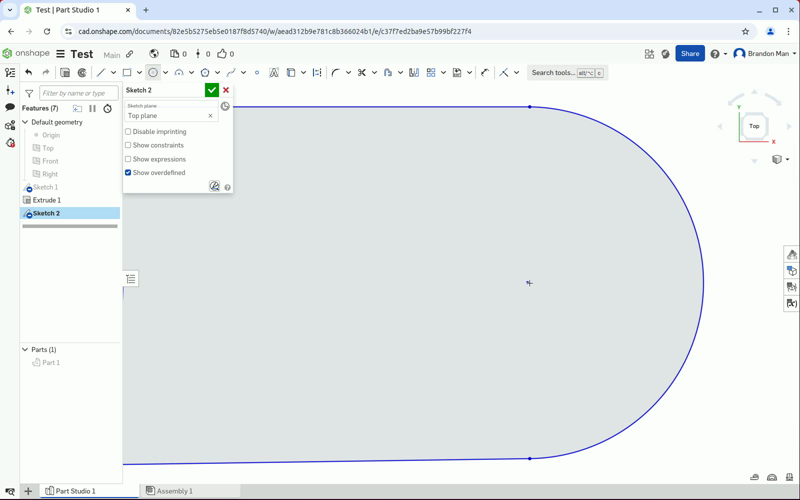
scroll(6)
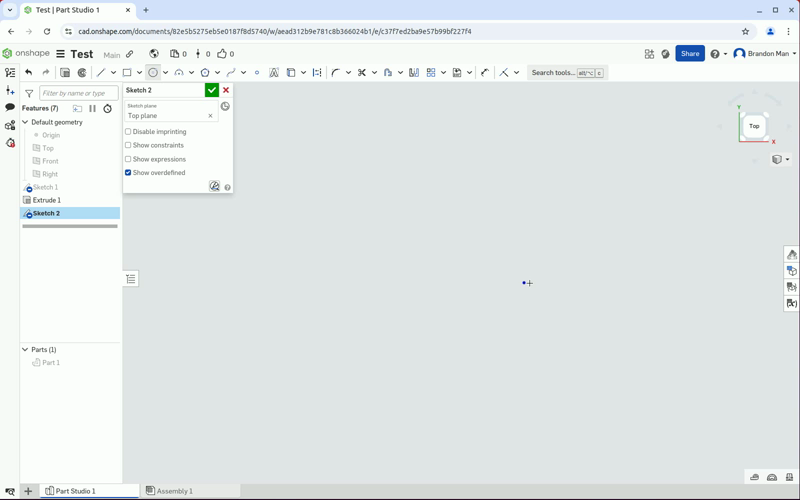
click(529, 282)
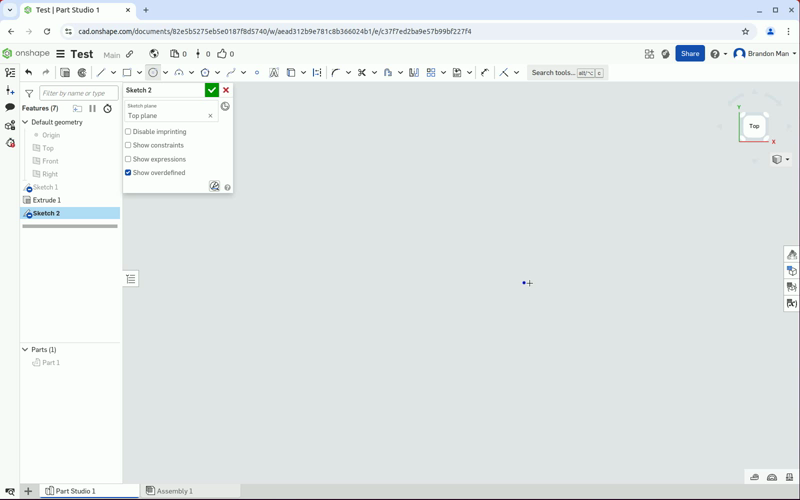
scroll(-6)
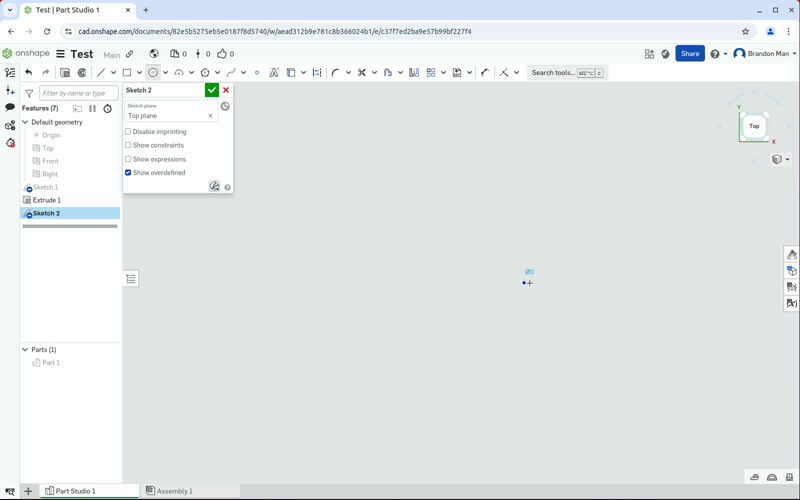
scroll(-6)
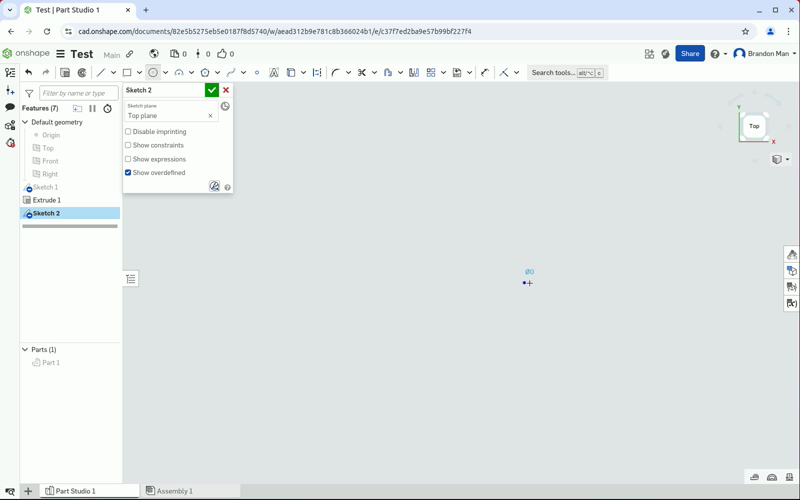
scroll(-6)
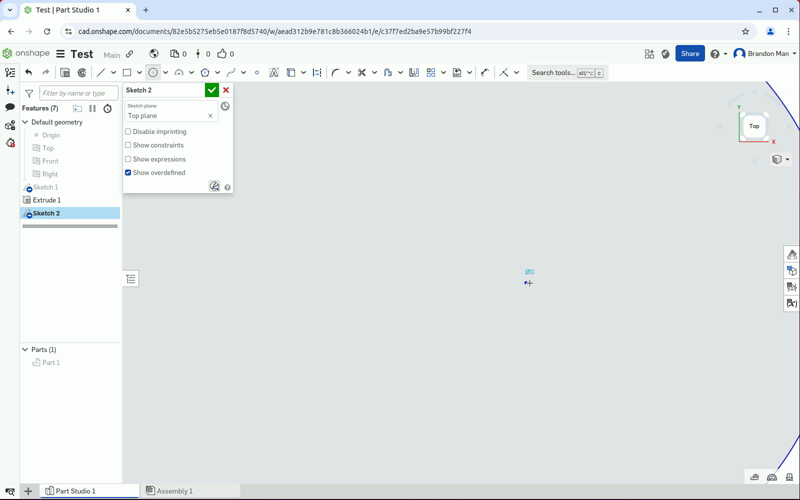
scroll(-6)
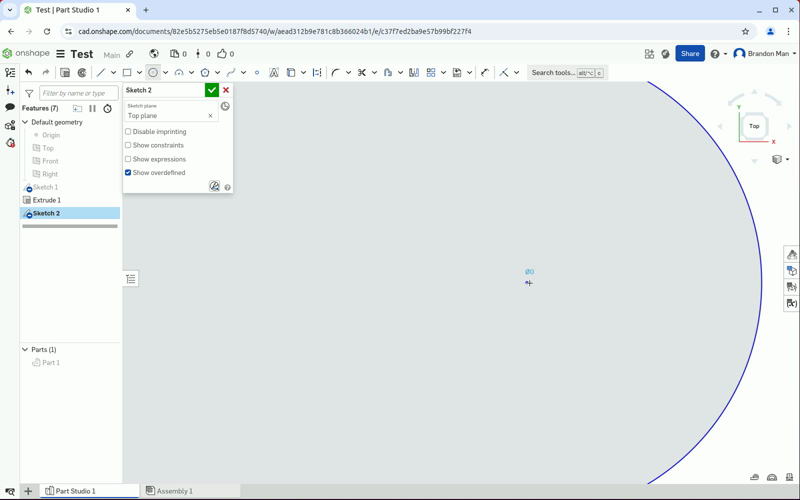
scroll(-6)
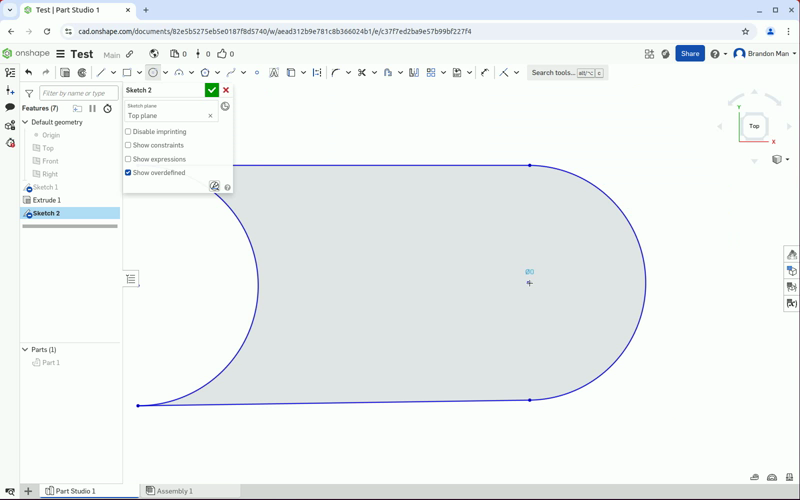
scroll(-6)
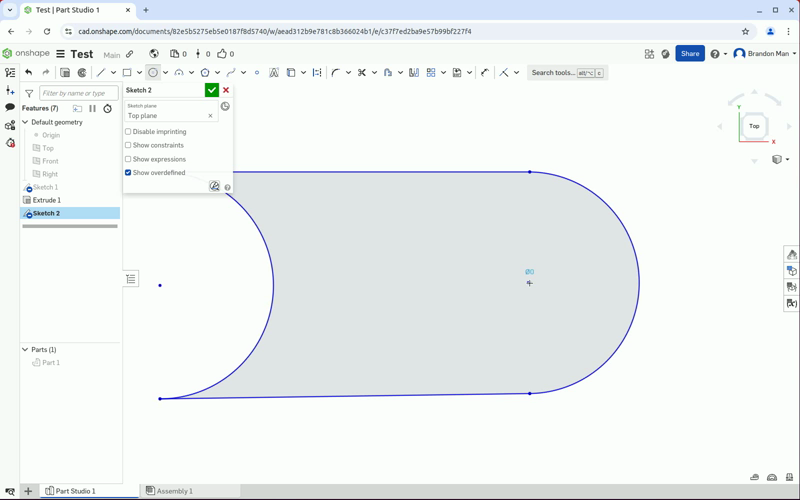
scroll(-6)
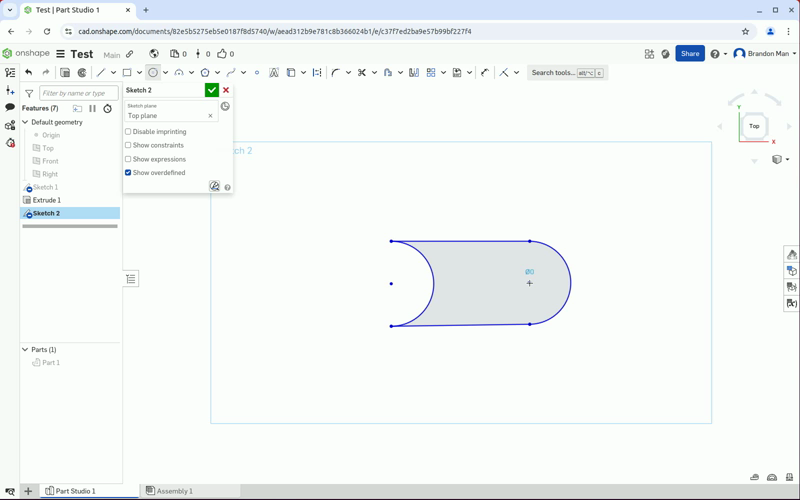
key_up(shift)
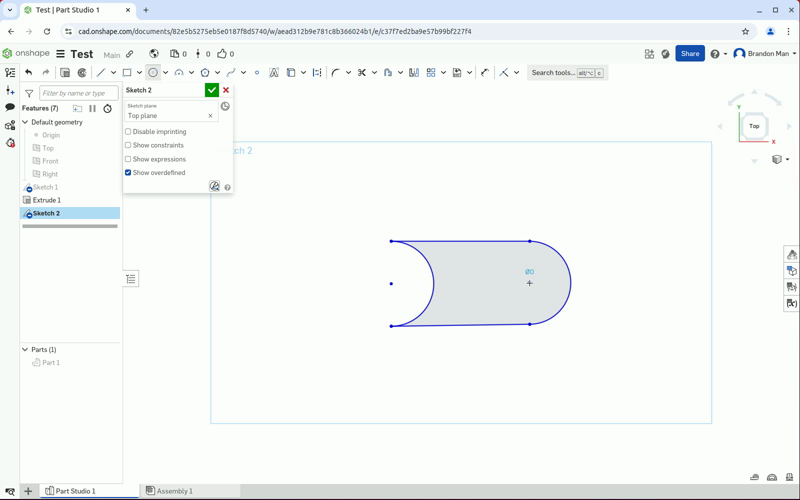
mouse_move(554, 282)
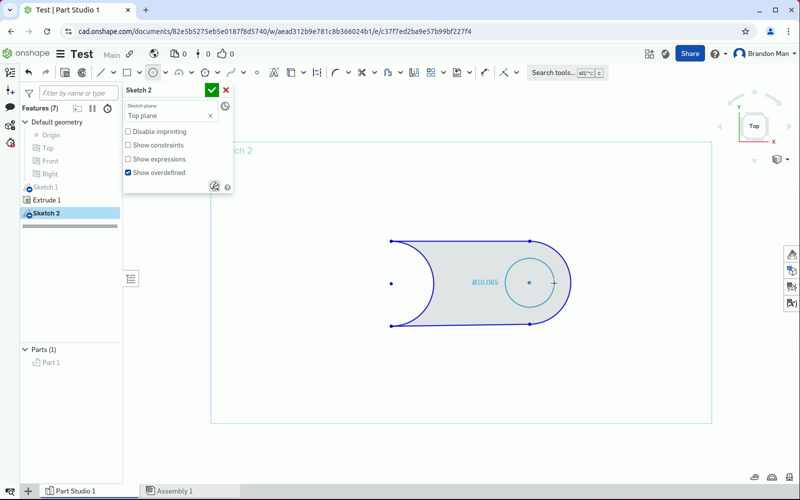
click(554, 282)
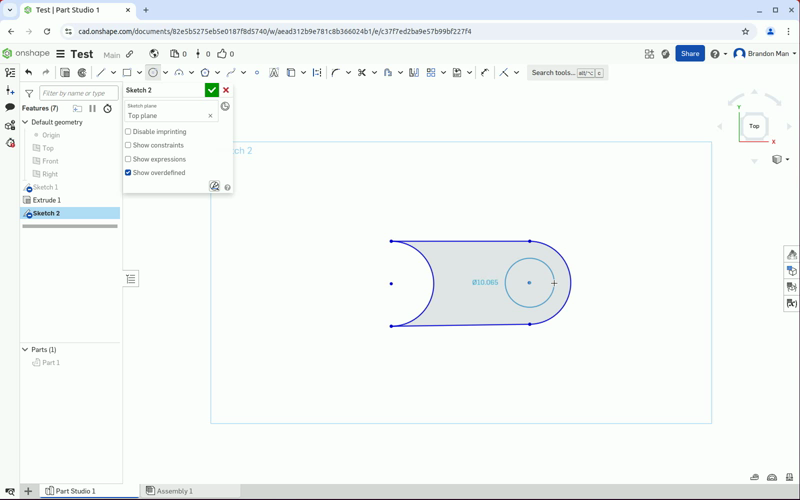
key(esc)
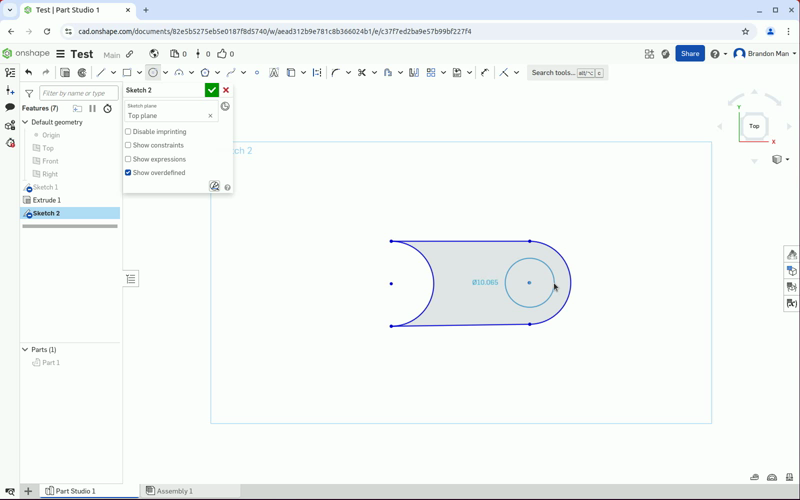
mouse_move(466, 311)
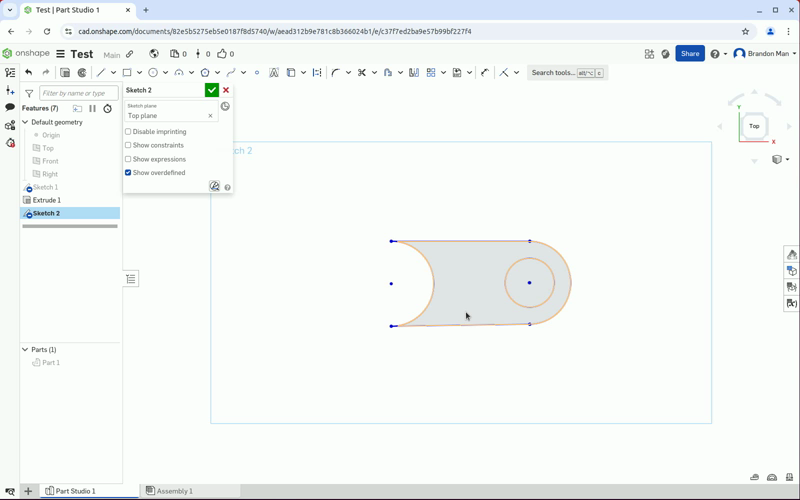
click(466, 311)
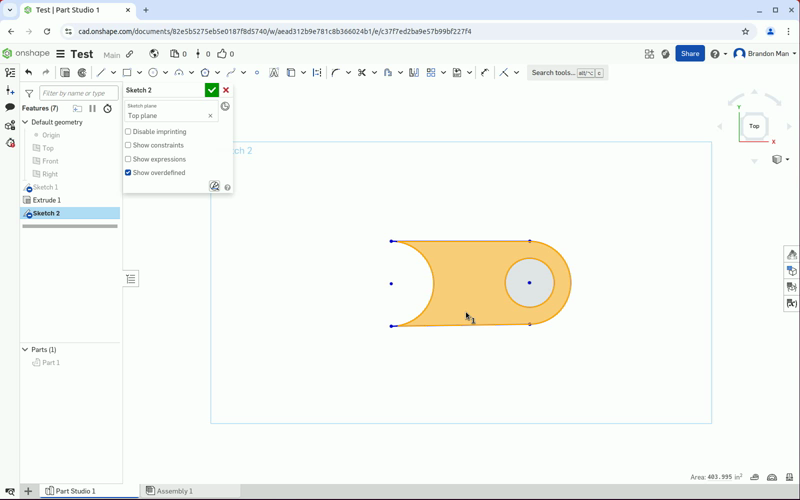
mouse_move(73, 352)
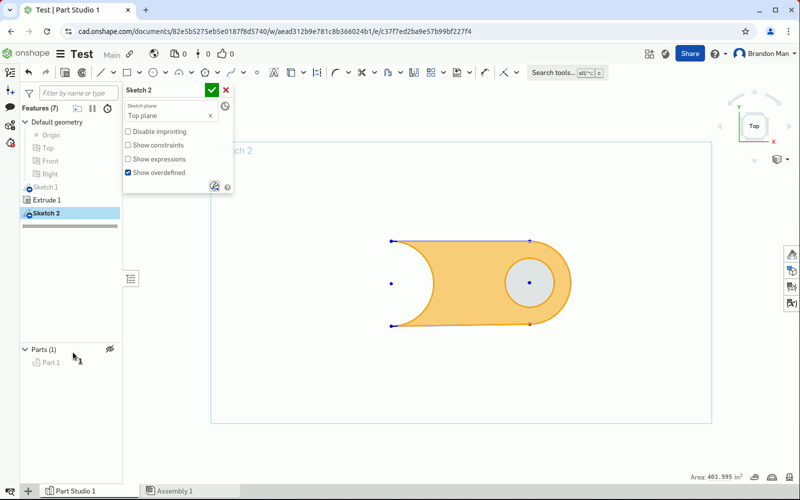
key(shift+y)
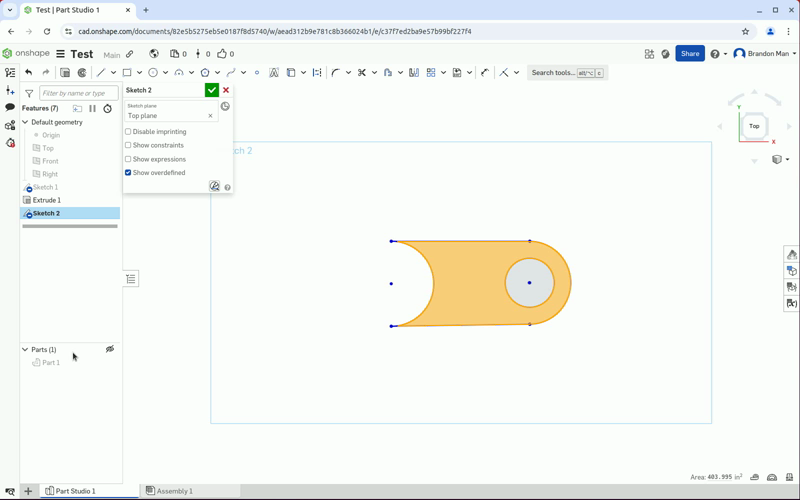
key(shift+e)
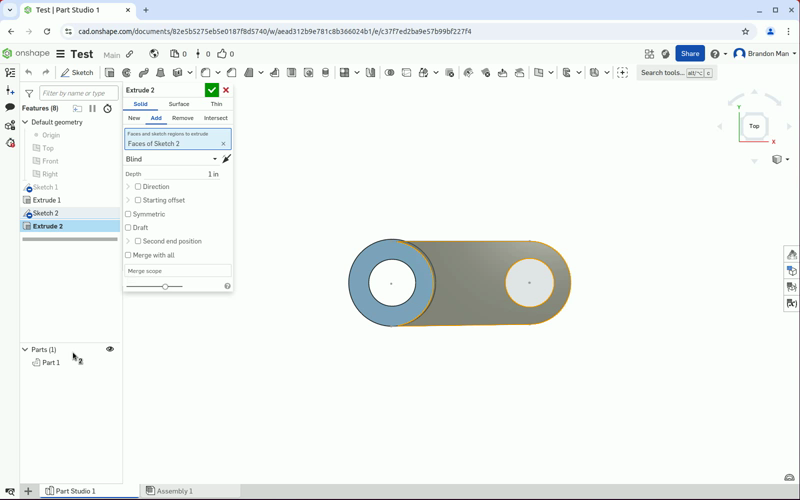
mouse_move(143, 106)
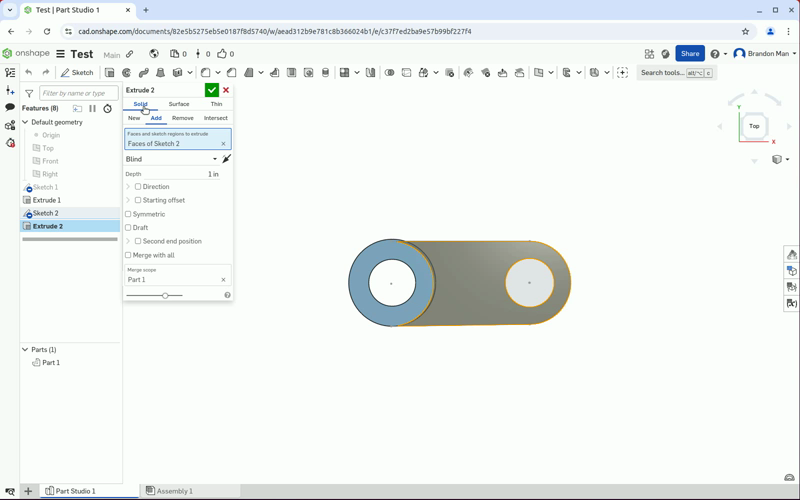
click(143, 106)
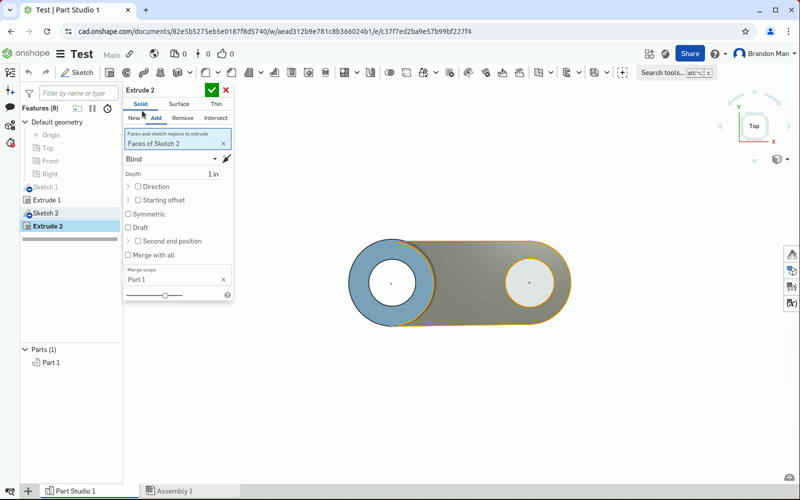
mouse_move(137, 120)
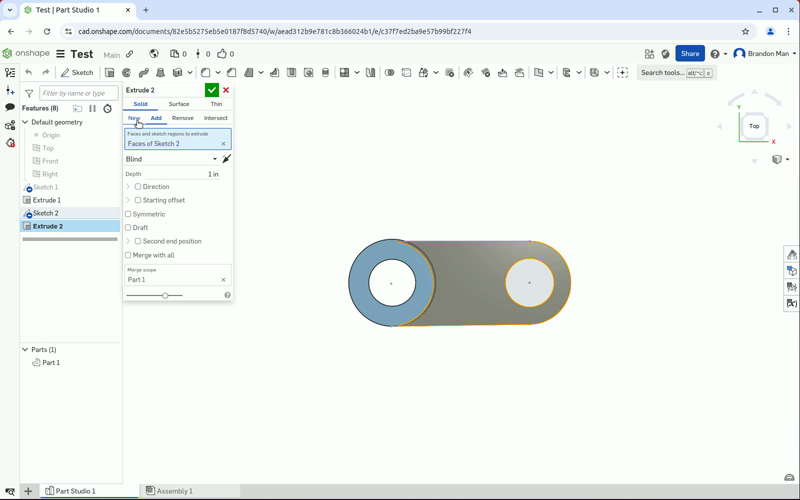
click(137, 120)
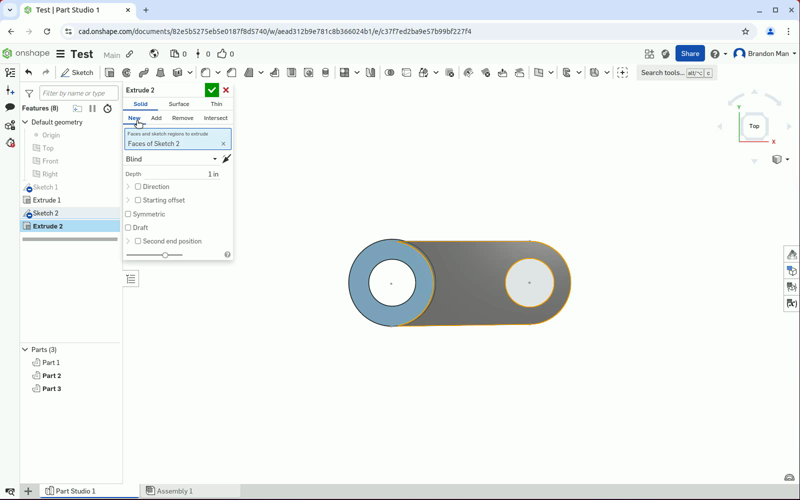
key(tab, 4)
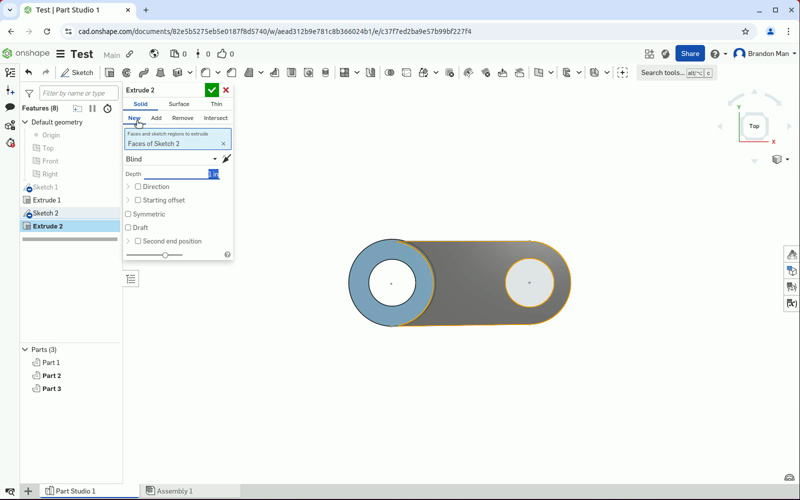
text(7.703)
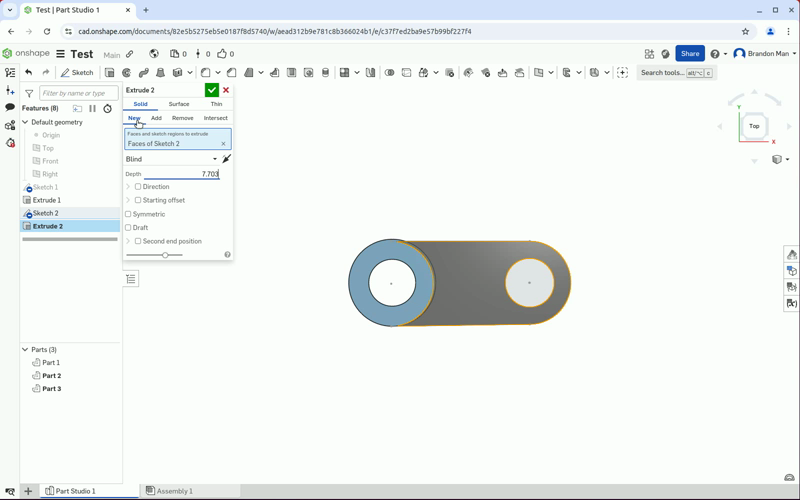
key(enter)
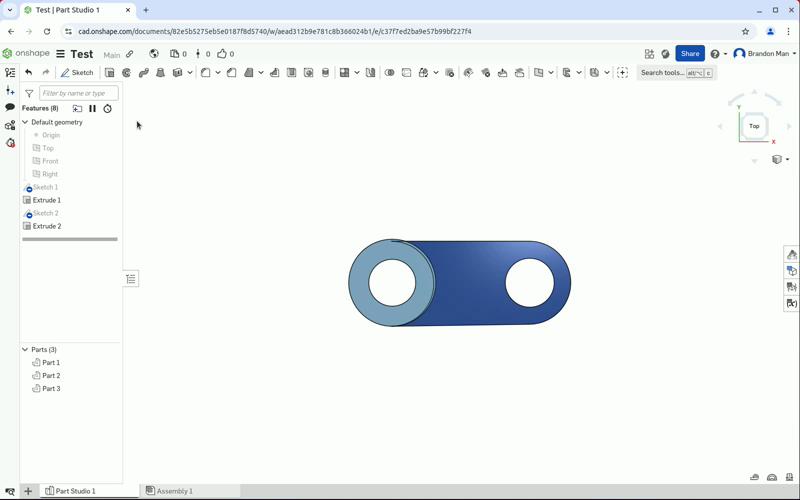
key(shift+h)
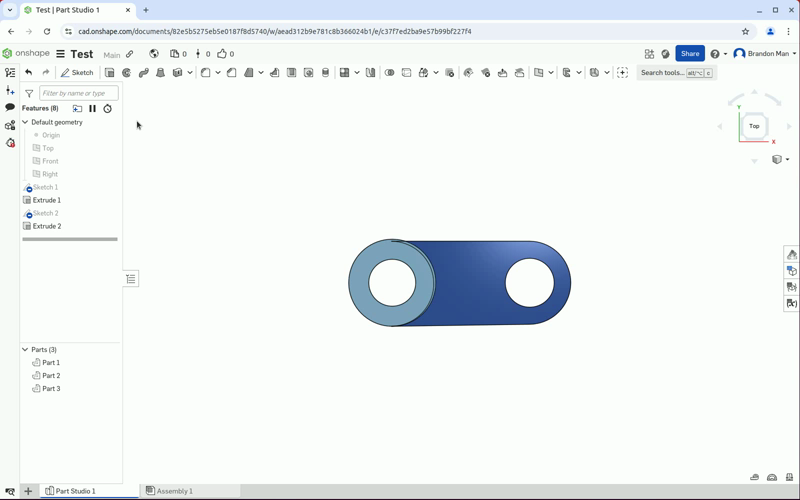
key(shift+h)
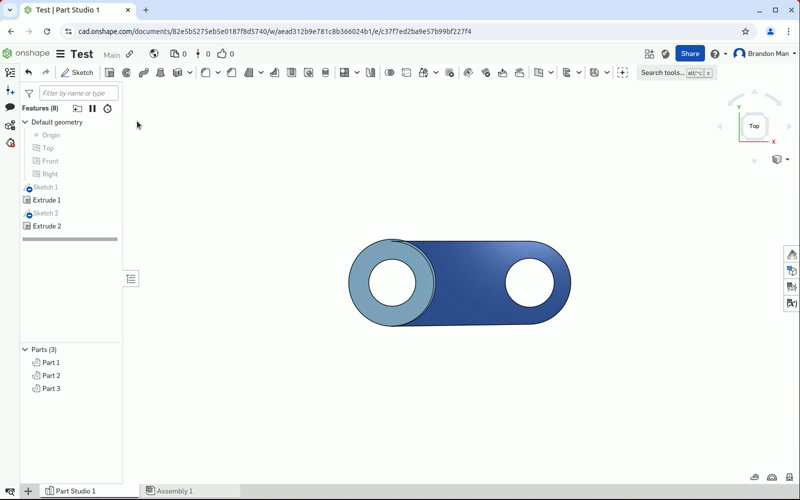
mouse_move(73, 189)
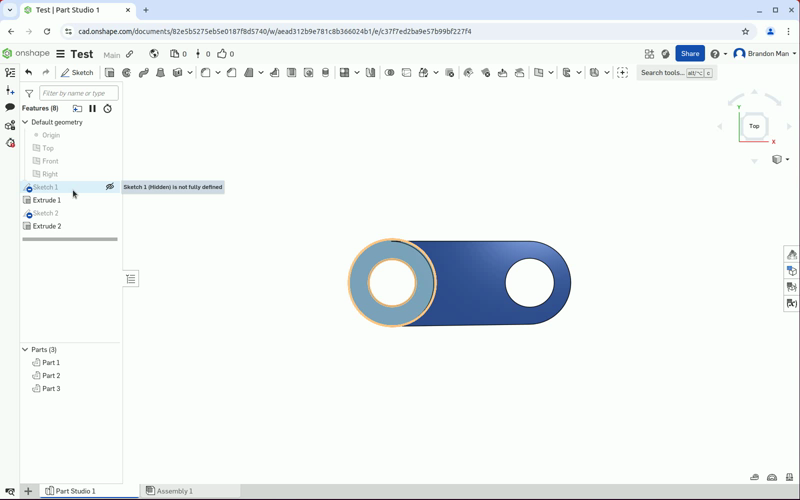
click(73, 189)
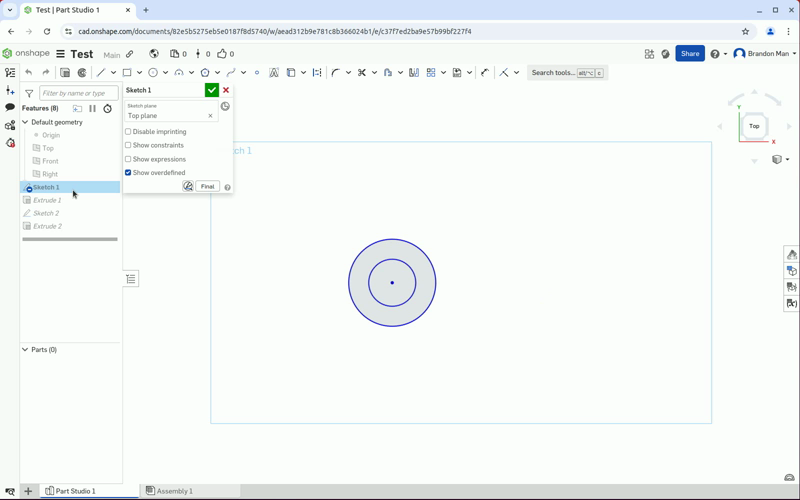
mouse_move(229, 92)
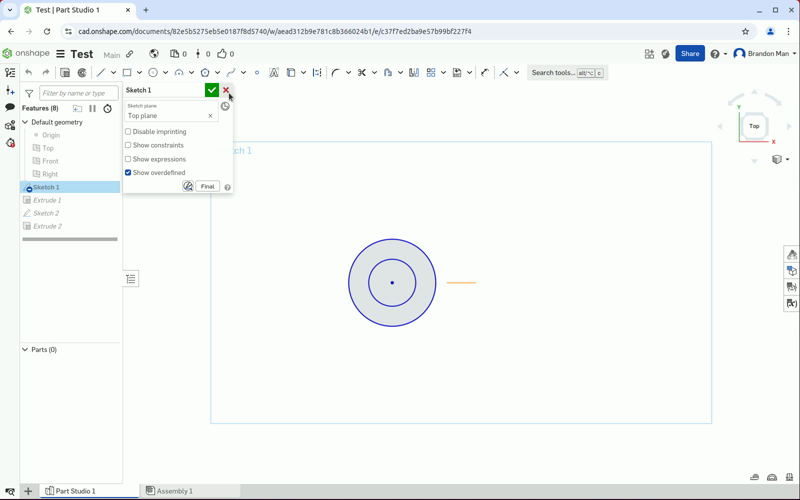
click(229, 92)
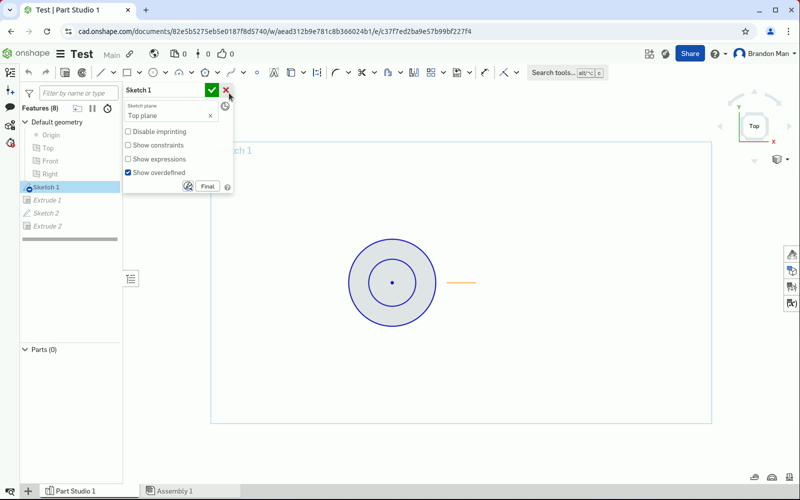
key(shift+s)
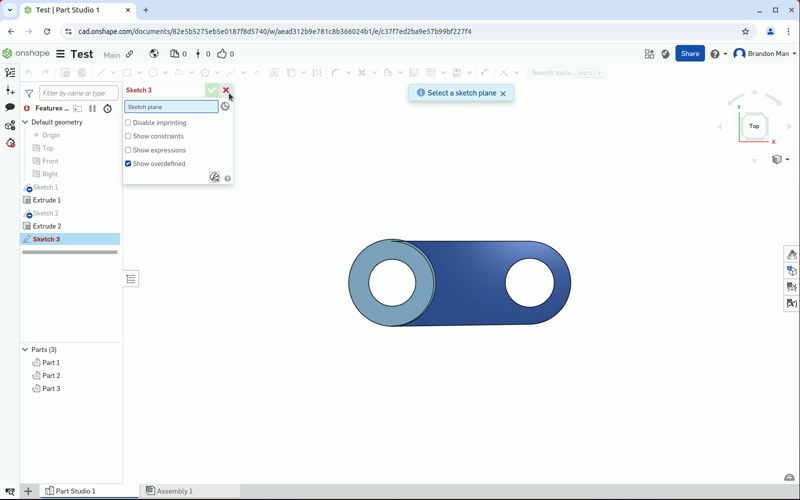
mouse_move(73, 150)
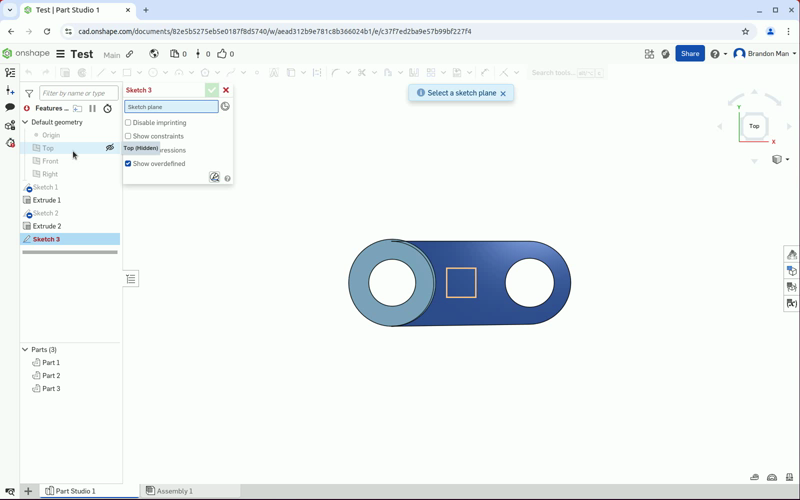
click(73, 150)
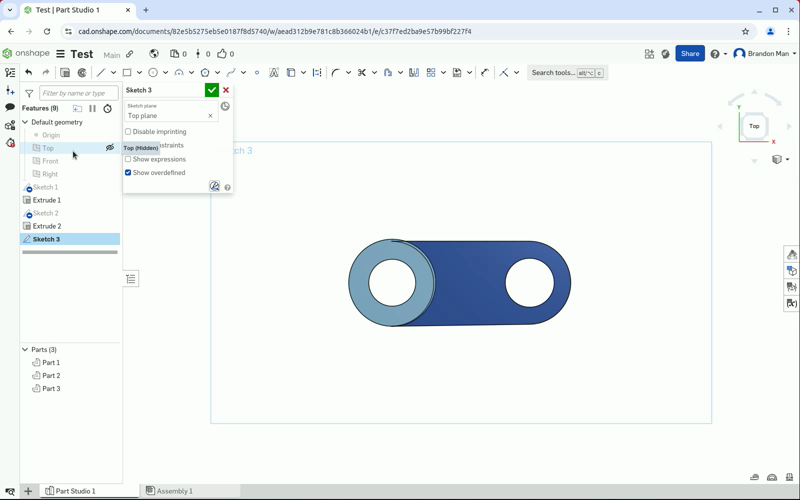
mouse_move(73, 352)
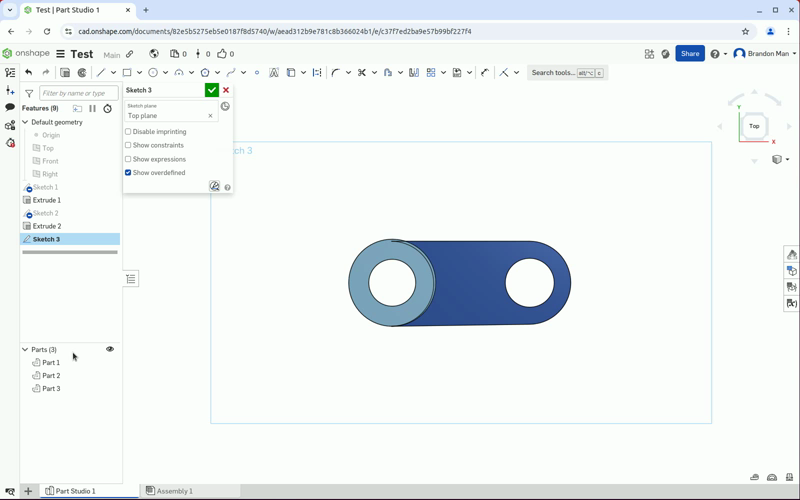
key(y)
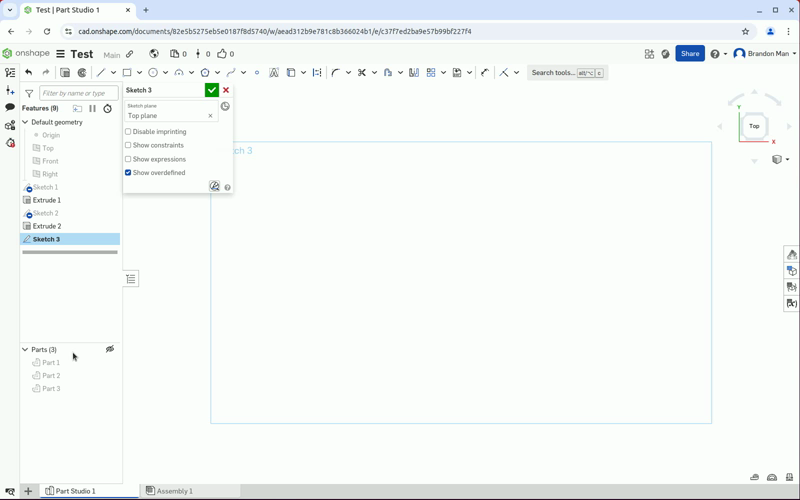
key(c)
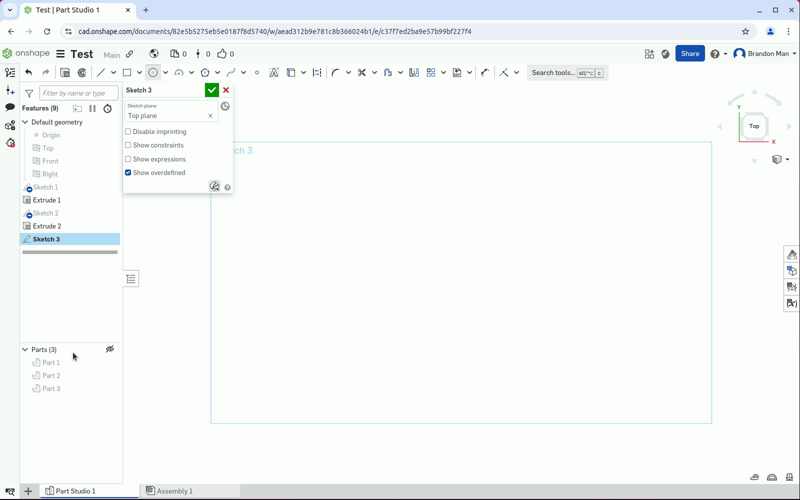
key_down(shift)
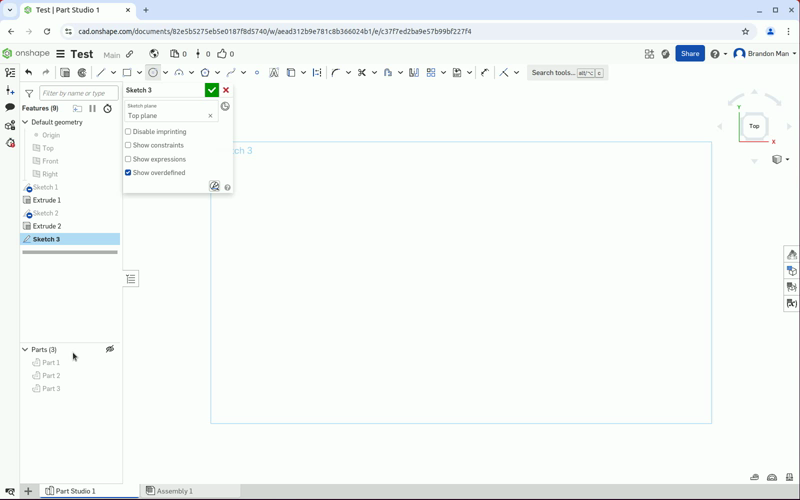
mouse_move(392, 282)
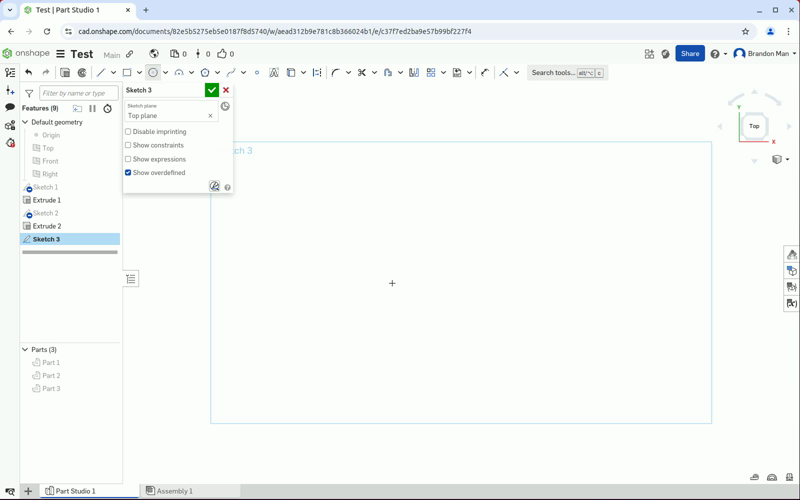
click(392, 282)
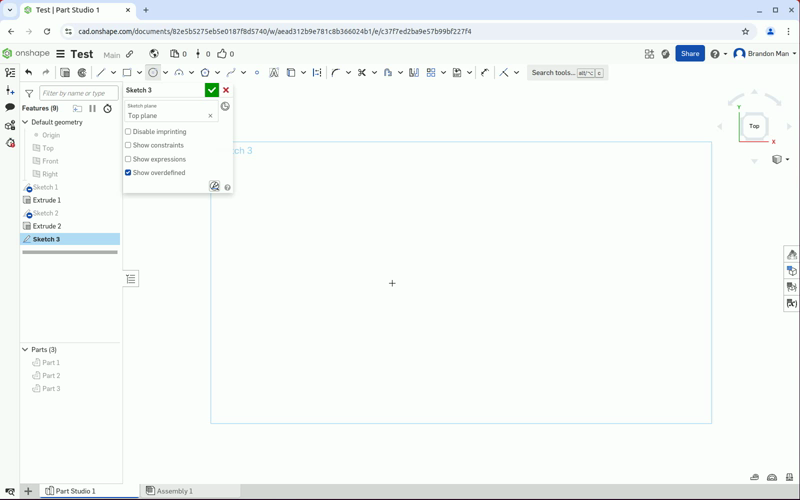
key_up(shift)
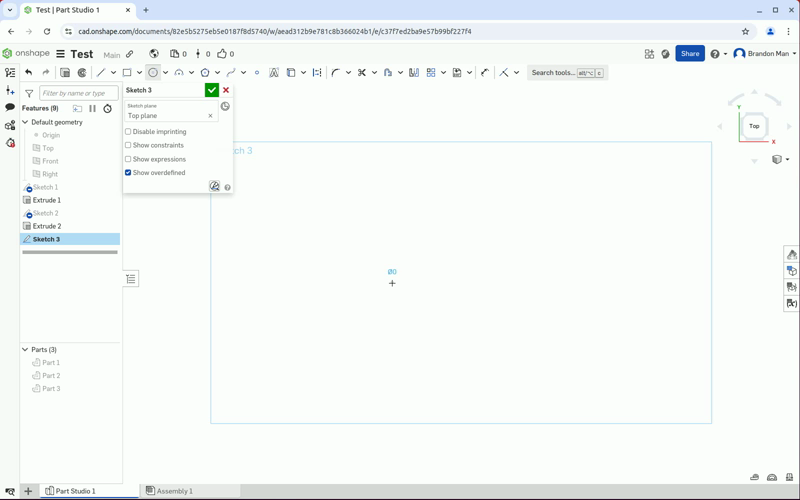
mouse_move(435, 282)
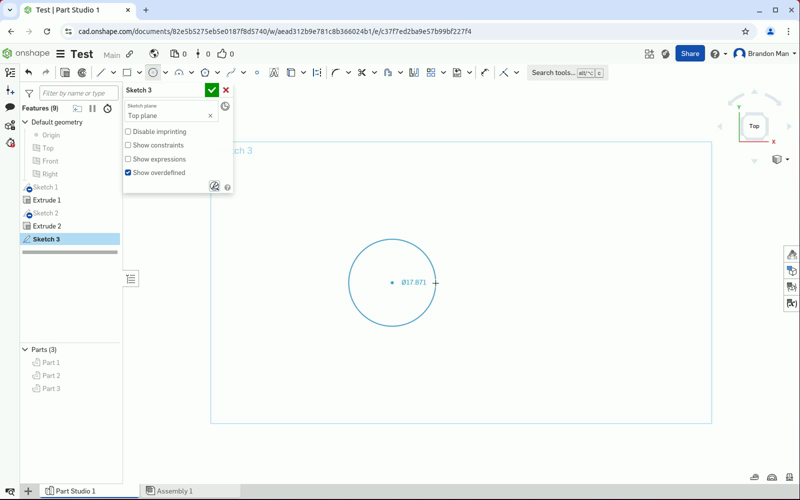
click(435, 282)
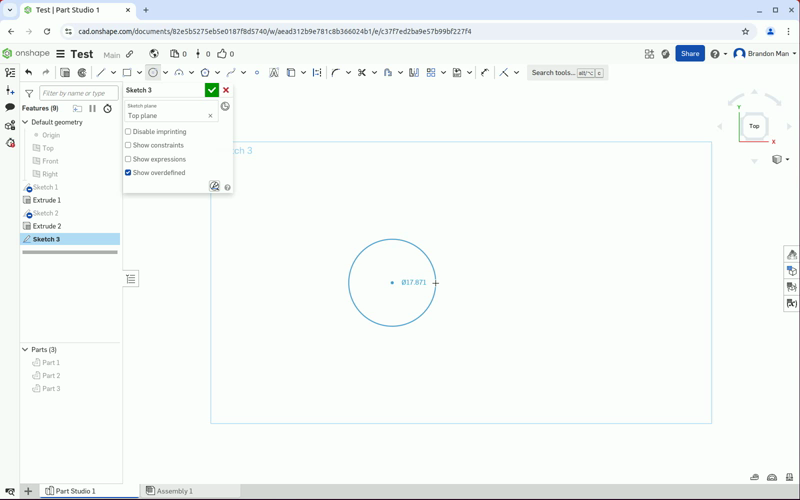
key(esc)
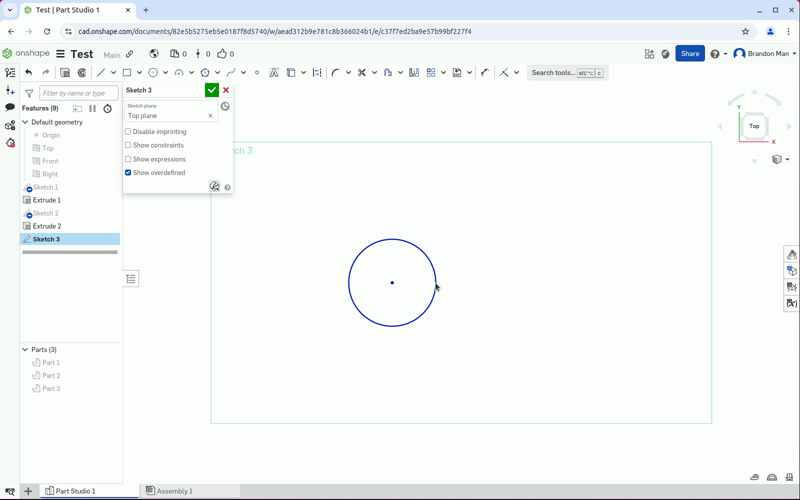
key(c)
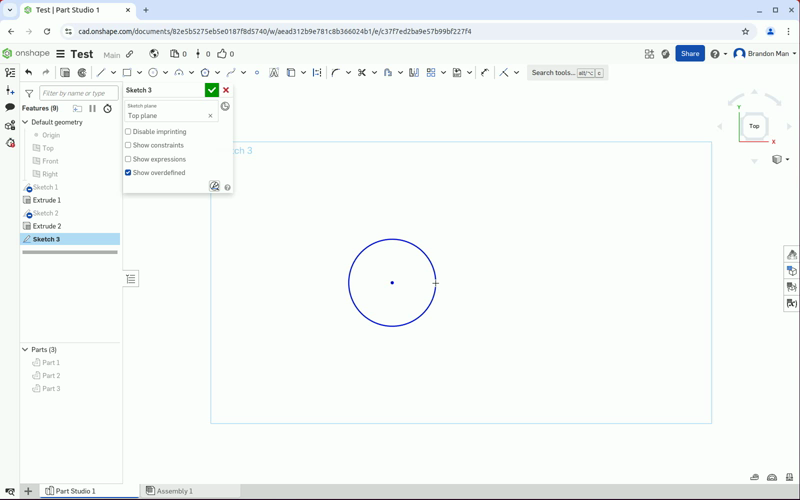
key_down(shift)
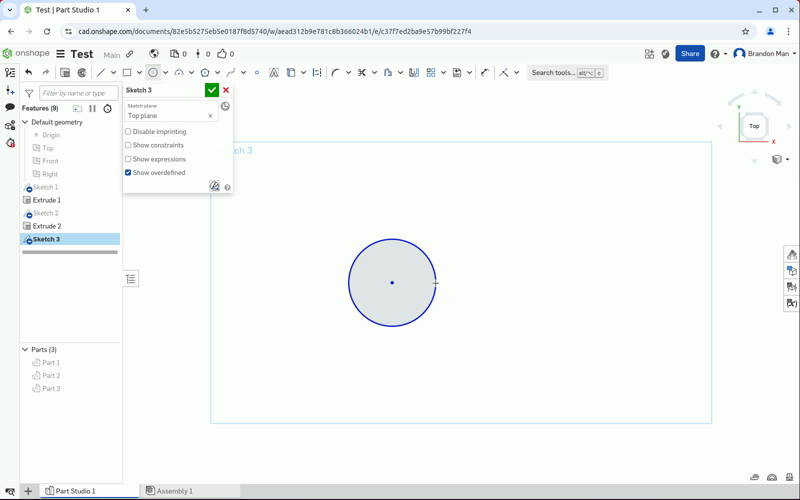
mouse_move(392, 282)
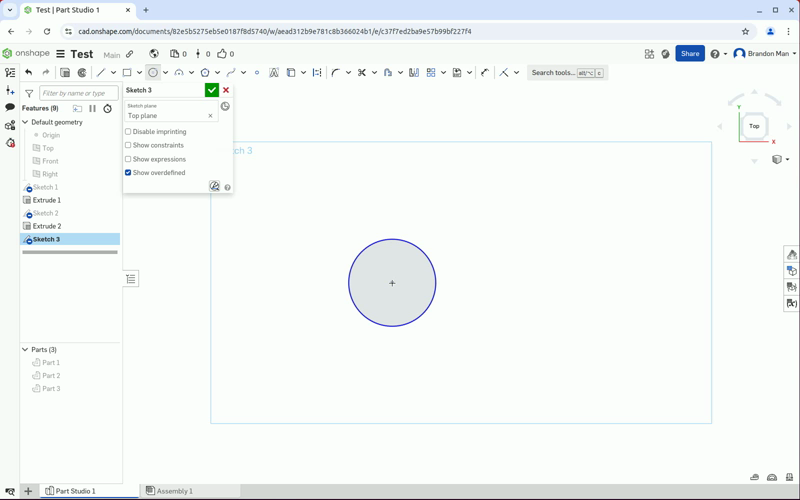
click(392, 282)
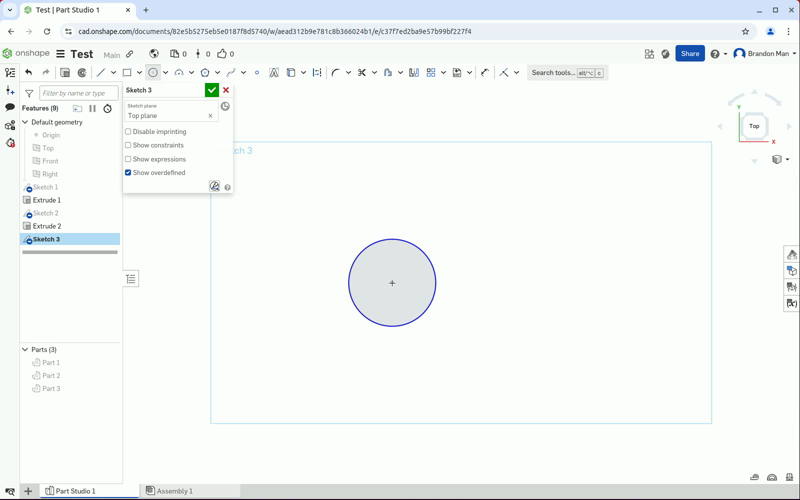
key_up(shift)
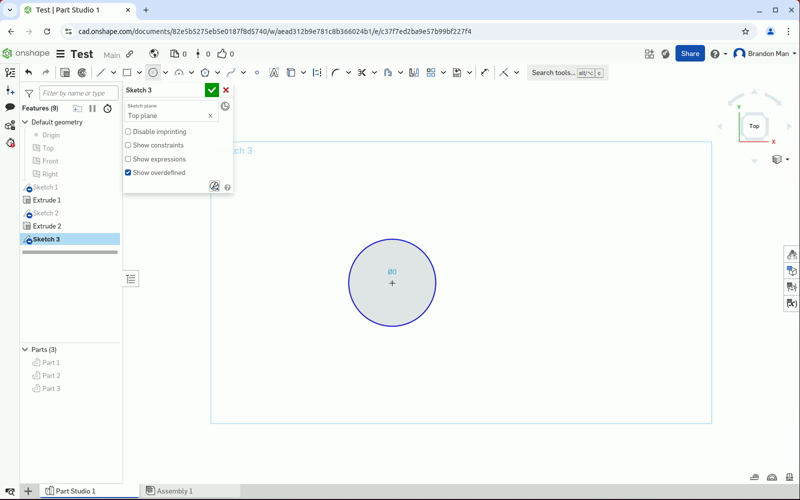
mouse_move(415, 282)
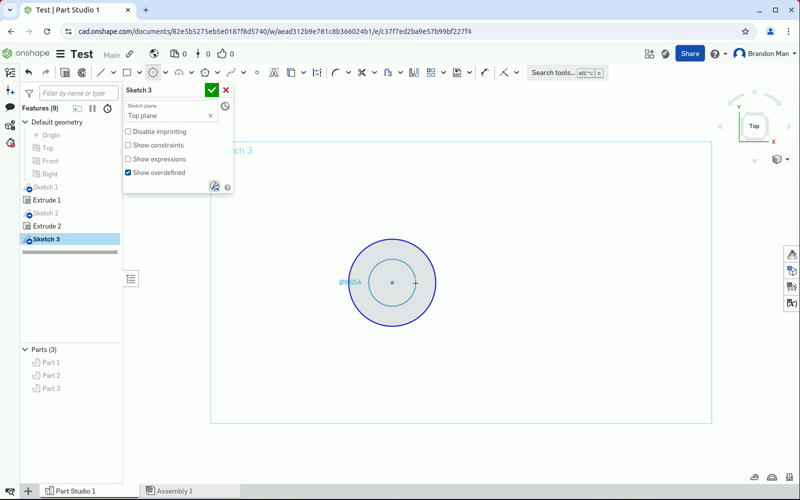
click(415, 282)
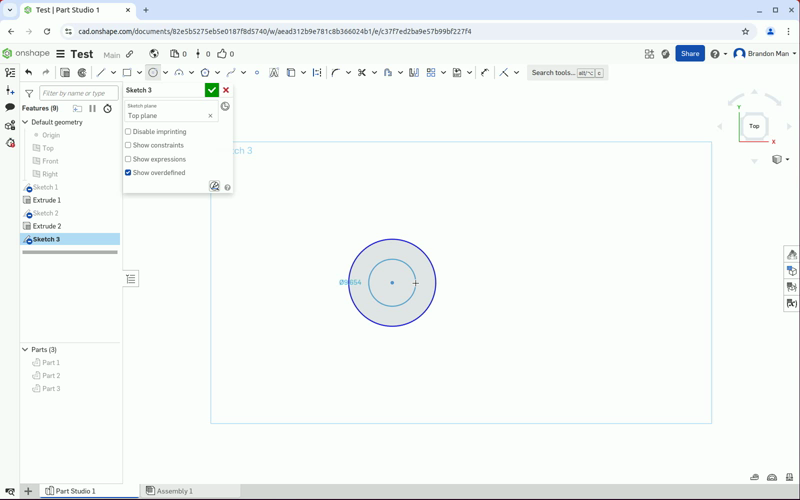
key(esc)
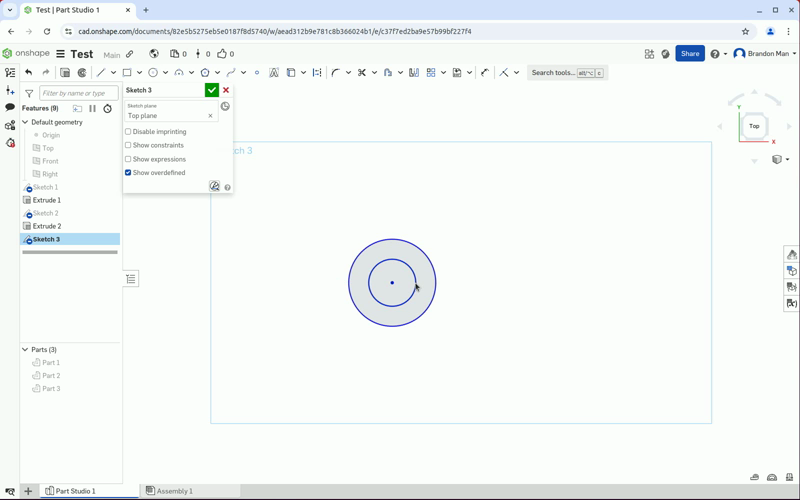
mouse_move(354, 276)
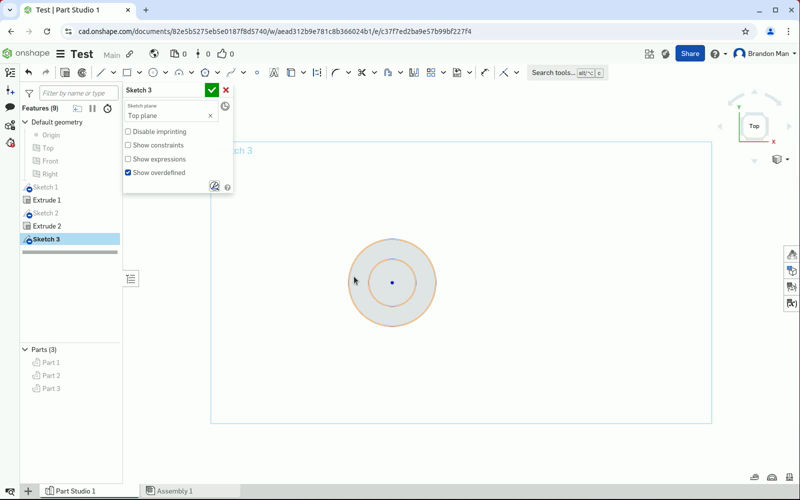
click(354, 276)
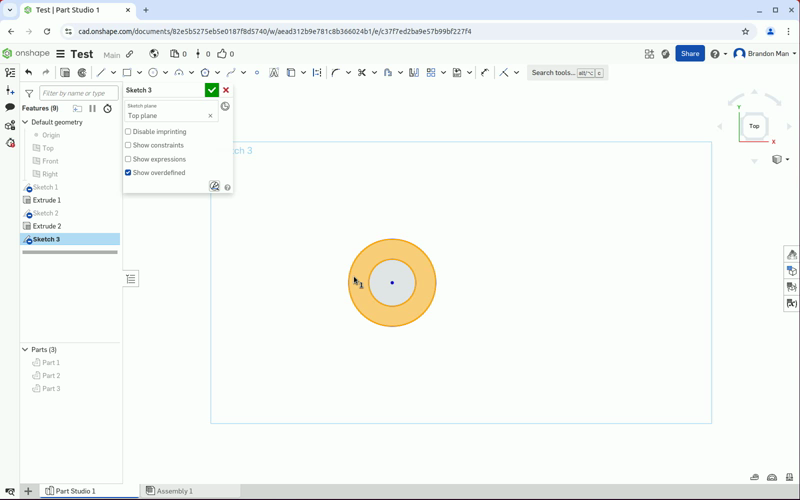
mouse_move(73, 352)
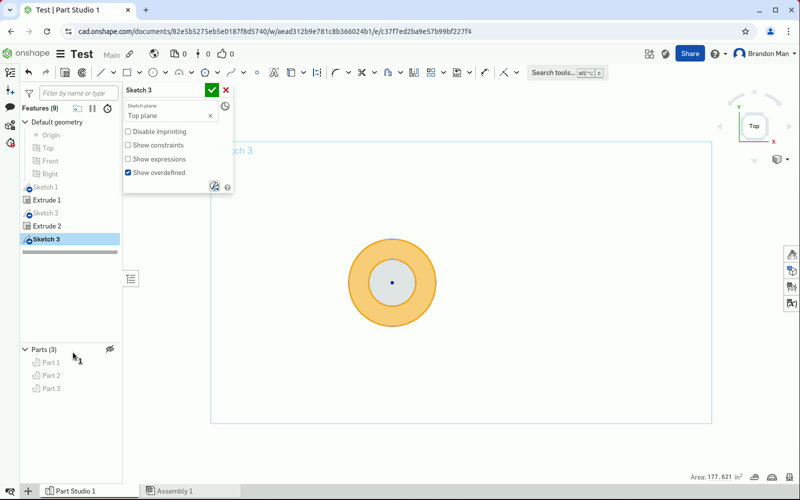
key(shift+y)
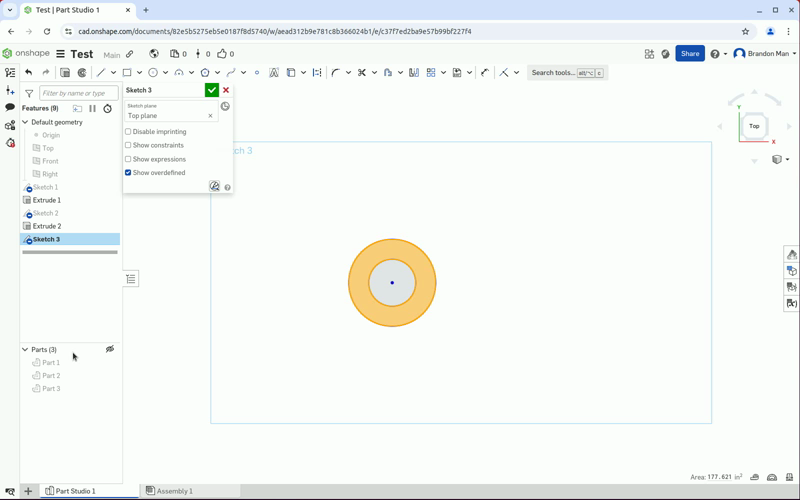
key(shift+e)
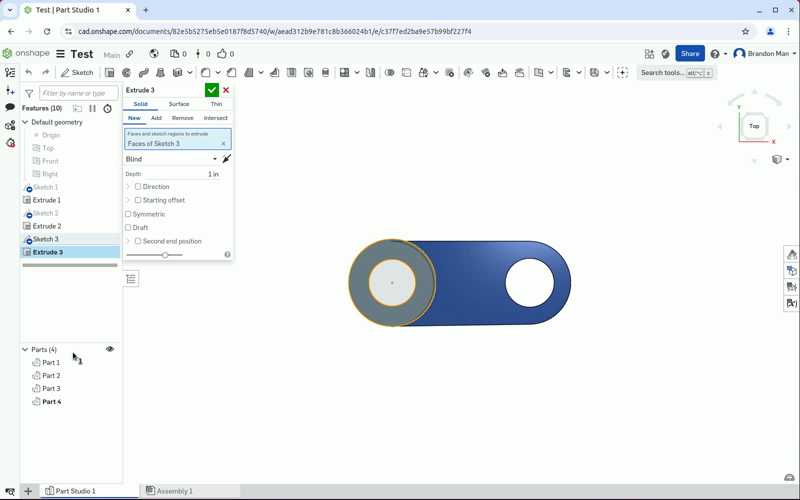
mouse_move(143, 106)
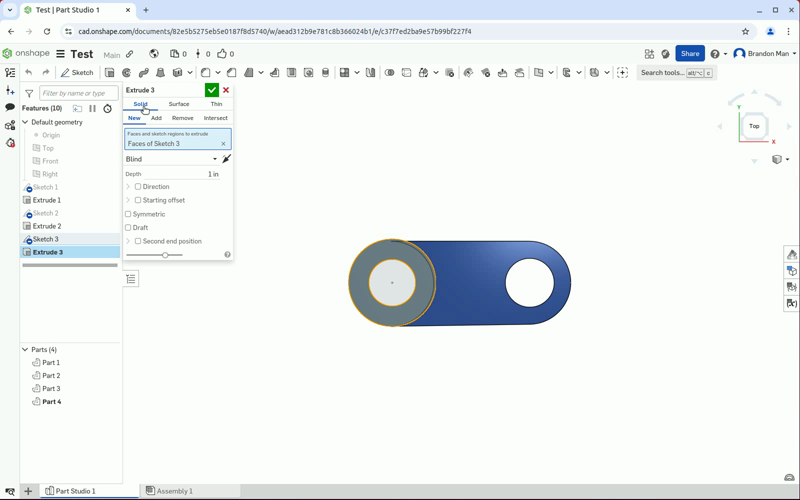
click(143, 106)
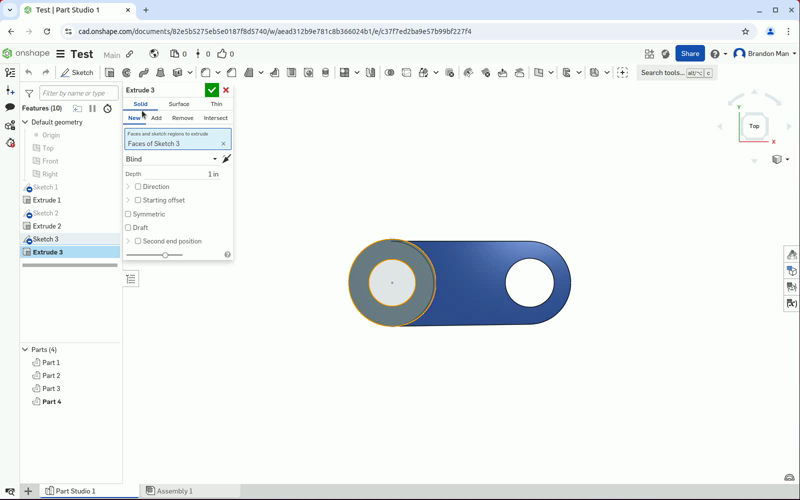
mouse_move(137, 120)
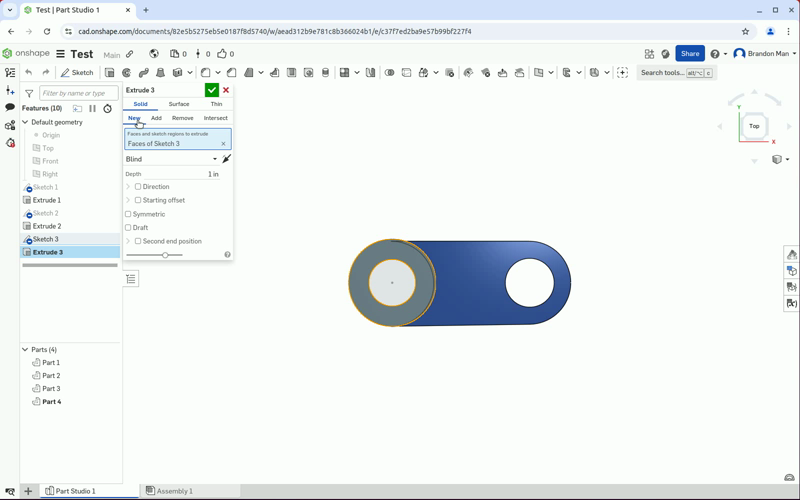
click(137, 120)
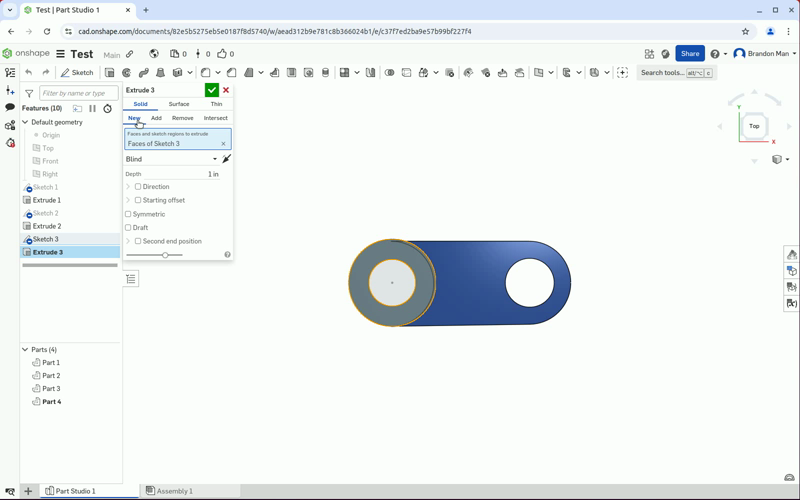
key(tab, 4)
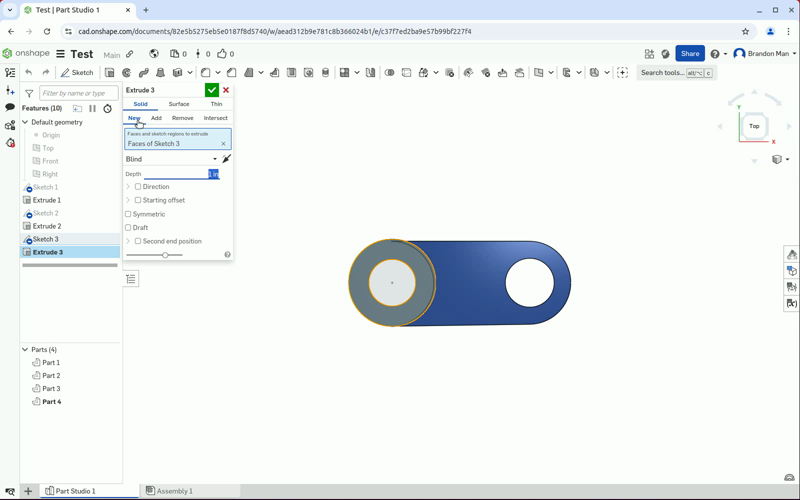
text(15.165)
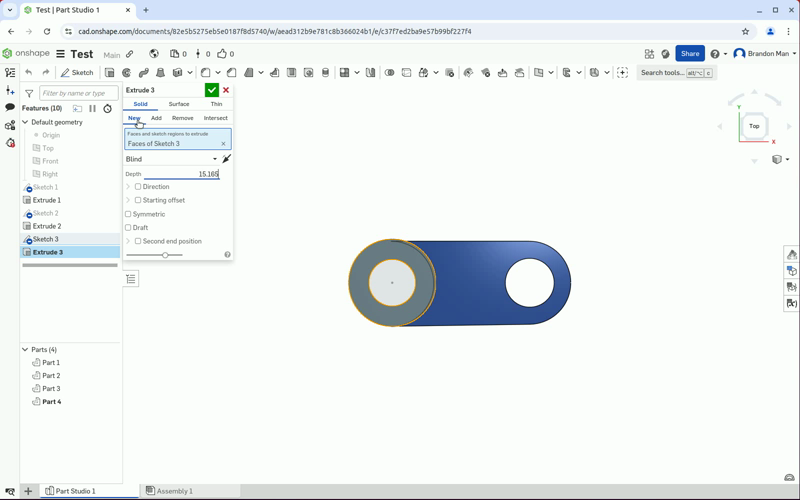
key(enter)
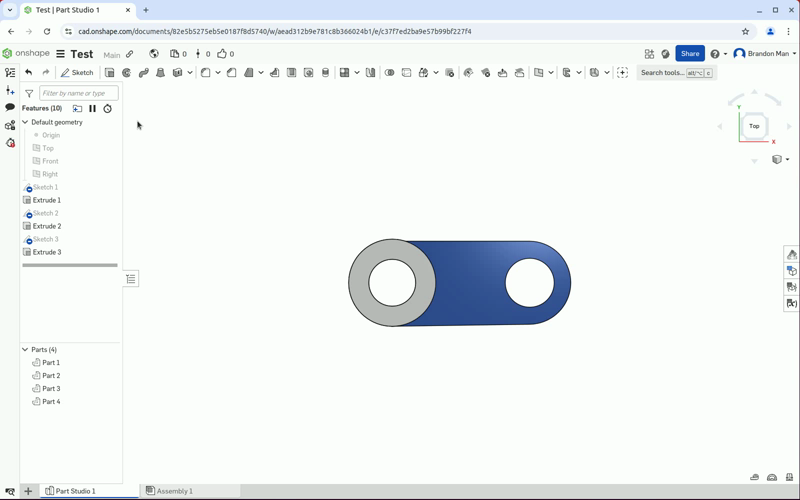
key(shift+h)
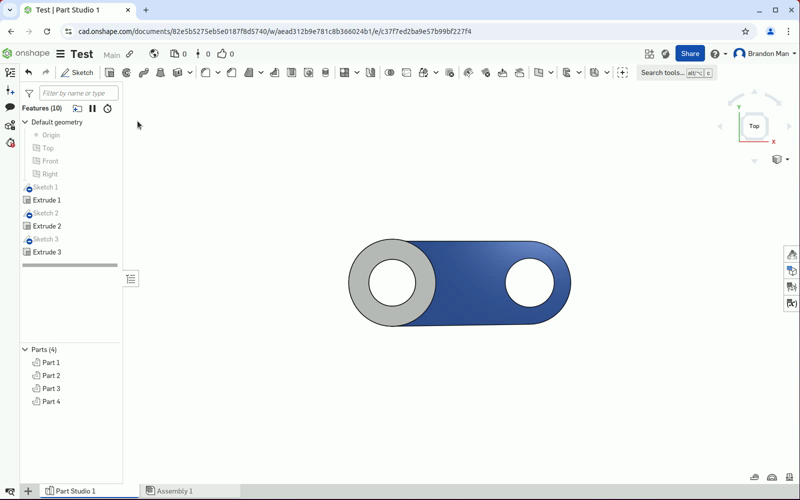
key(shift+h)
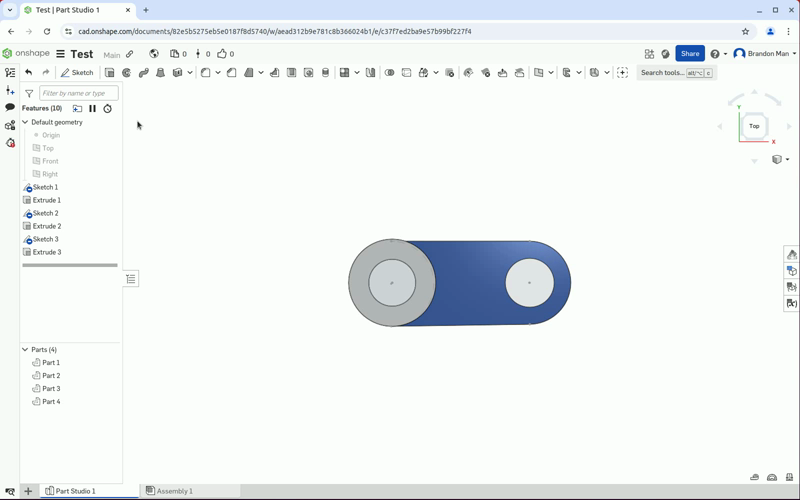
key(shift+7)
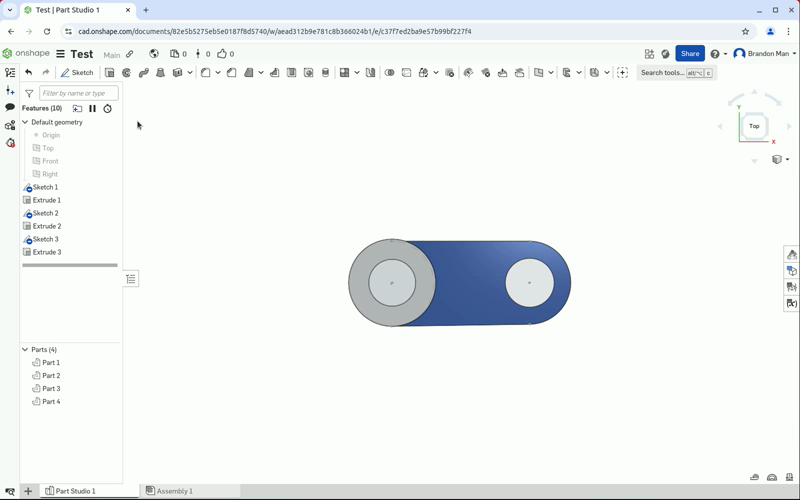
key(up, 3)
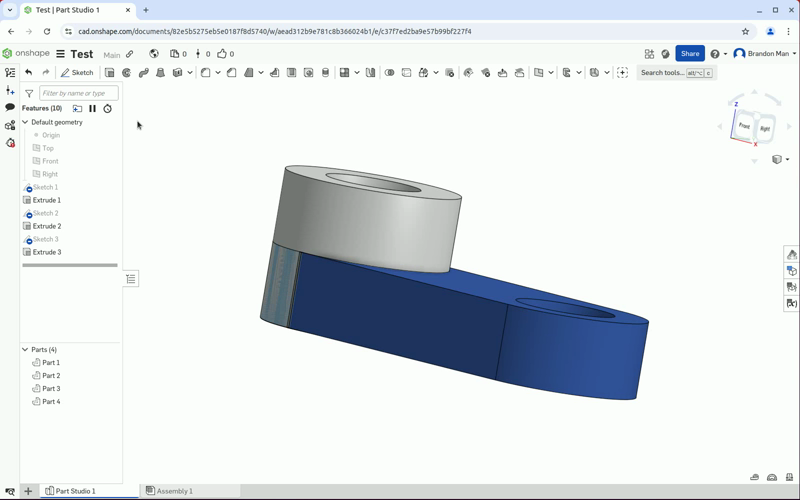
key(left, 3)
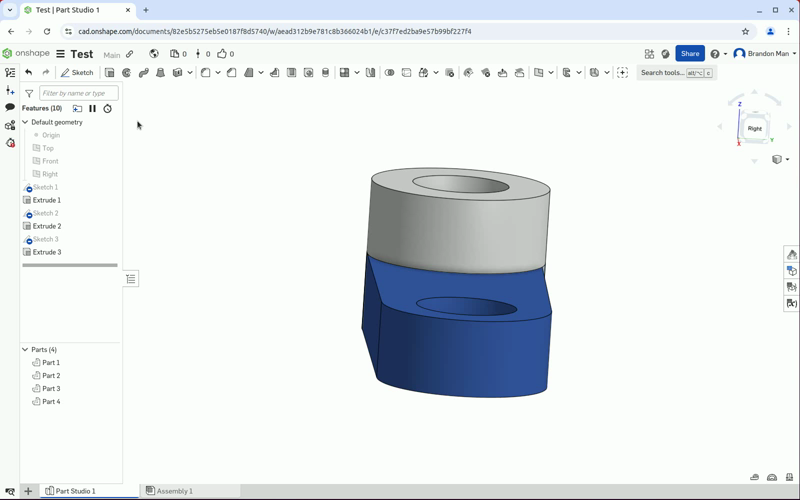
key(right, 3)
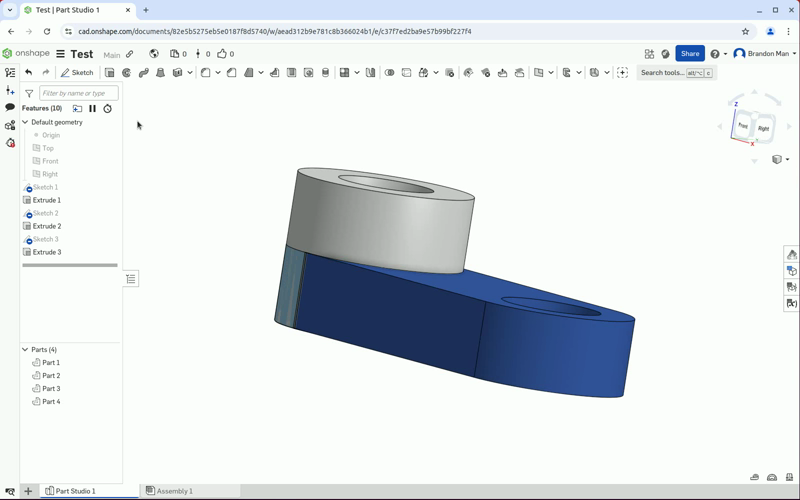
key(down, 3)
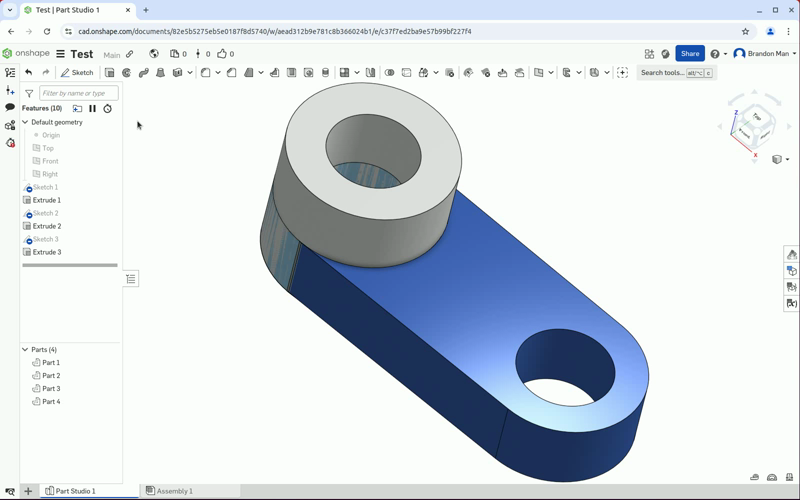
mouse_move(73, 189)
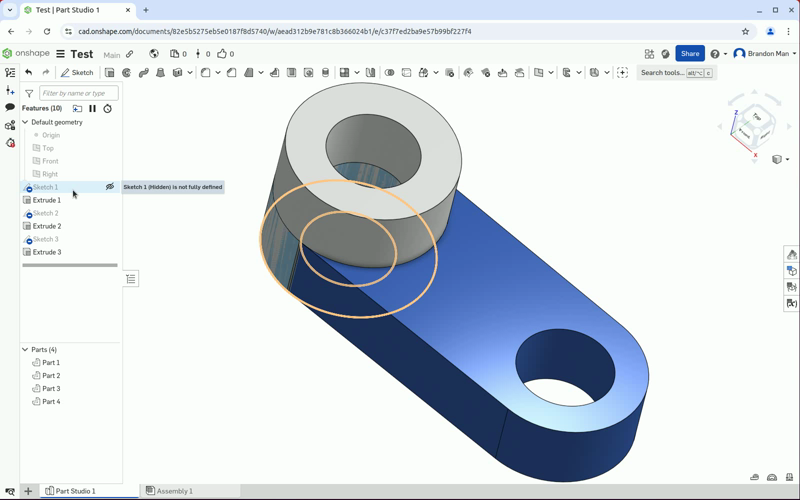
click(73, 189)